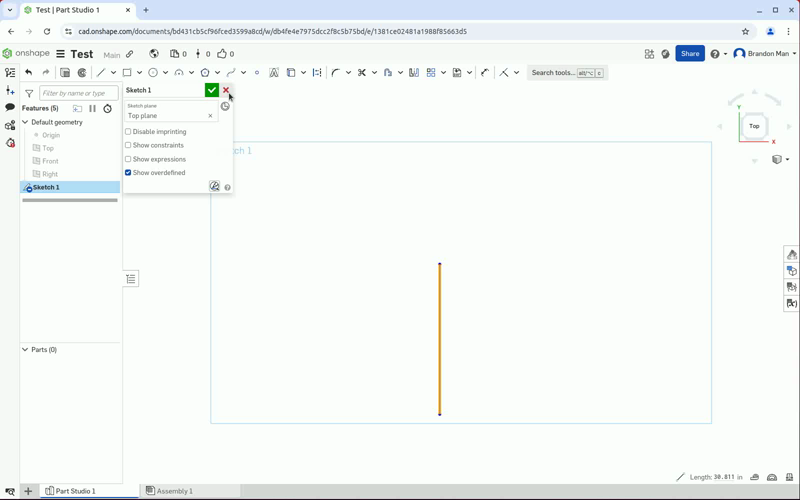
key(shift+h)
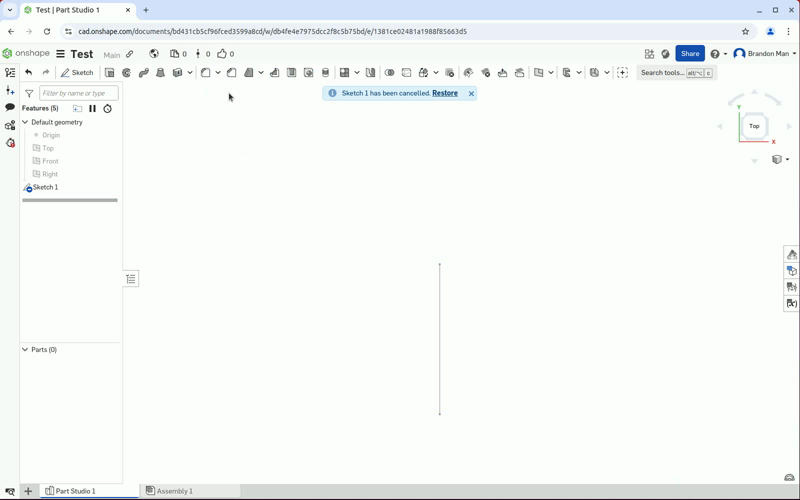
key(shift+s)
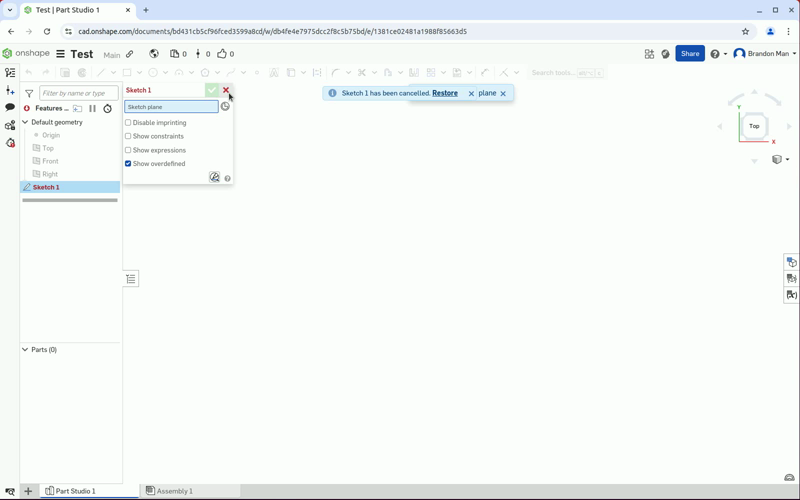
mouse_move(73, 150)
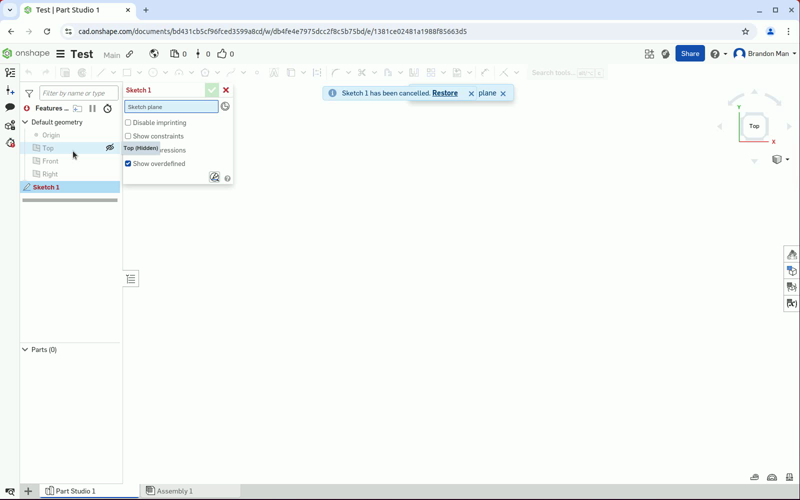
click(73, 150)
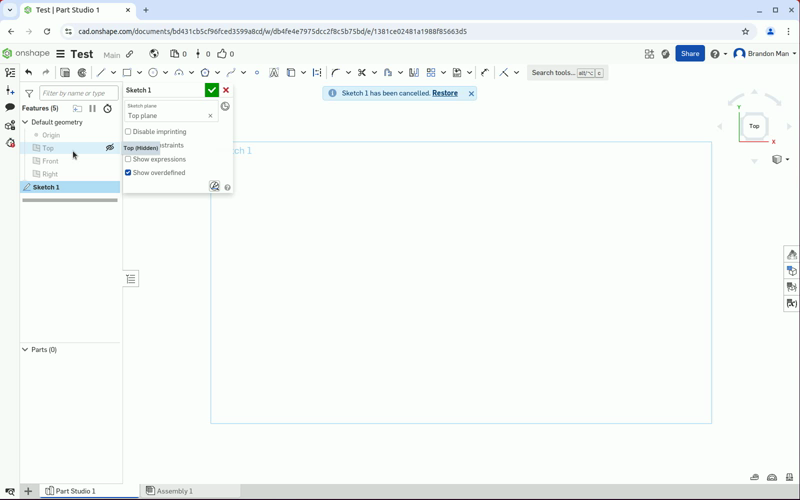
mouse_move(73, 352)
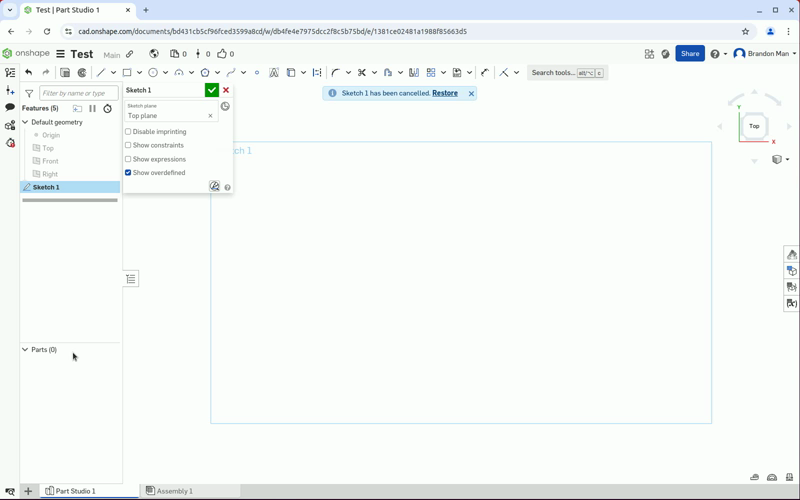
key(y)
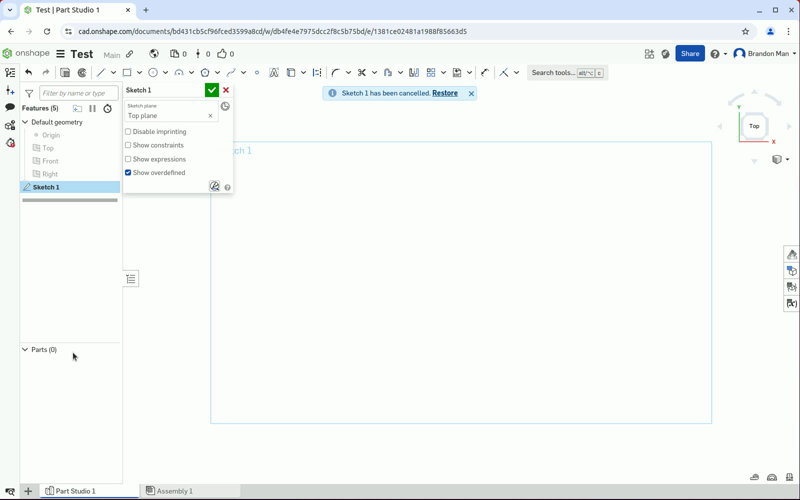
key(l)
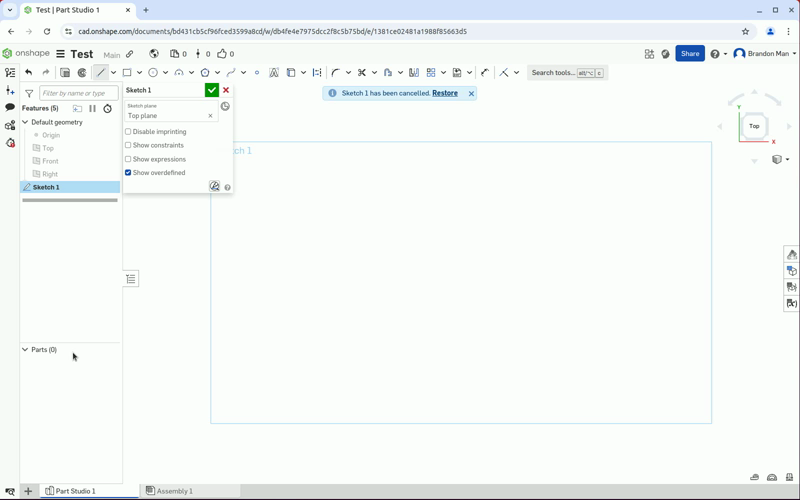
key_down(shift)
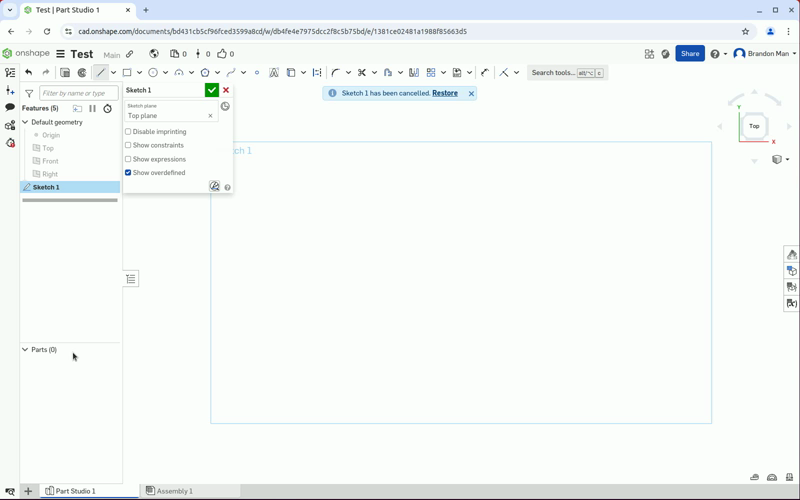
mouse_move(348, 395)
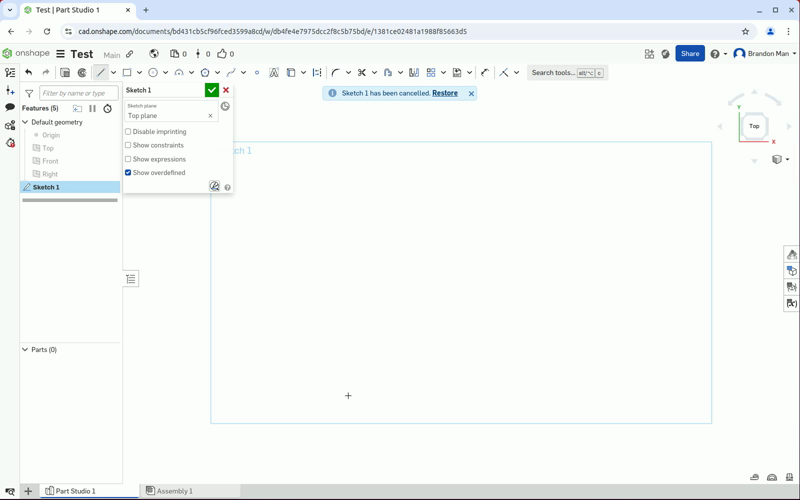
click(348, 395)
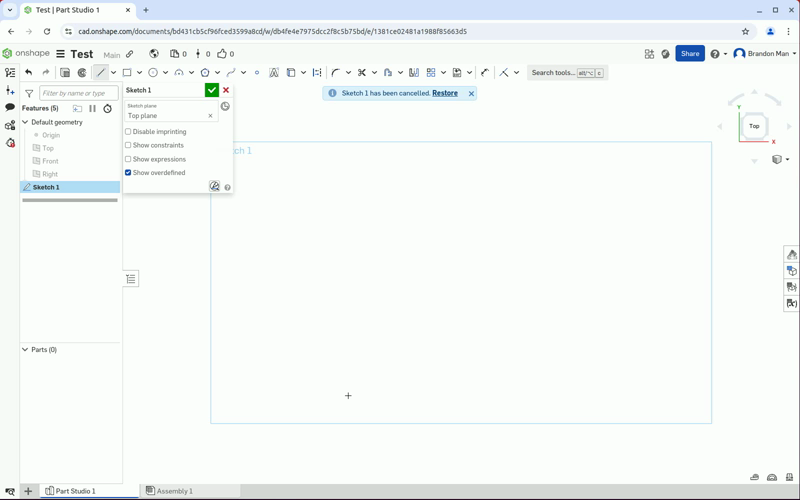
key_up(shift)
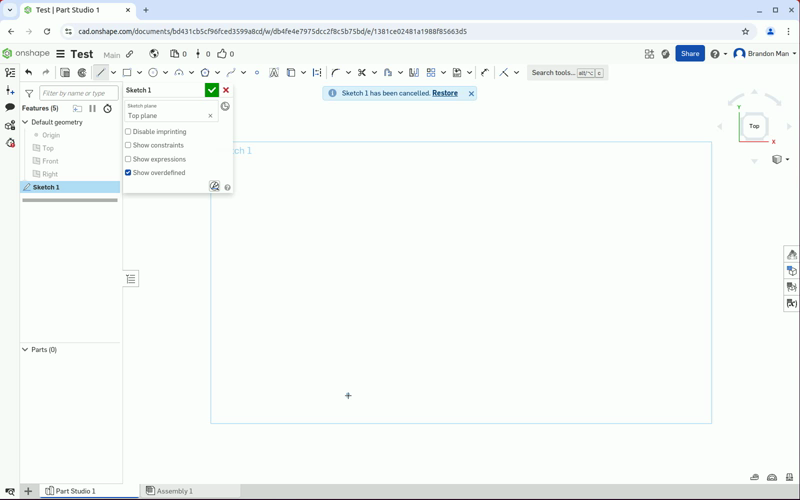
key_down(shift)
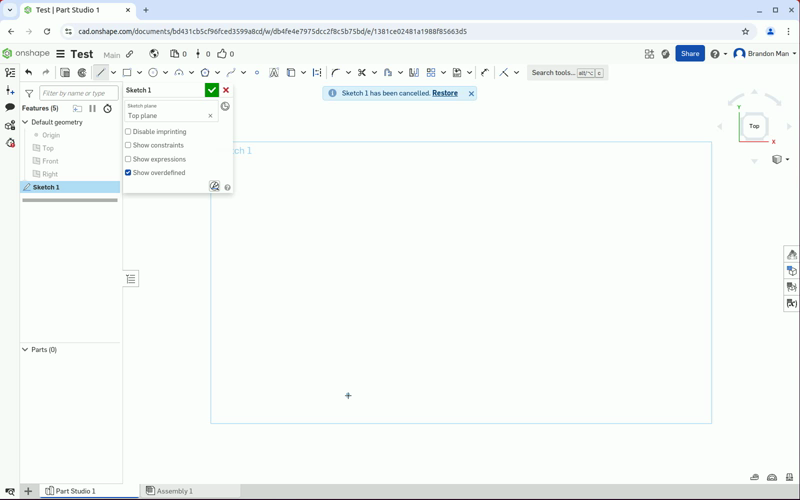
mouse_move(572, 395)
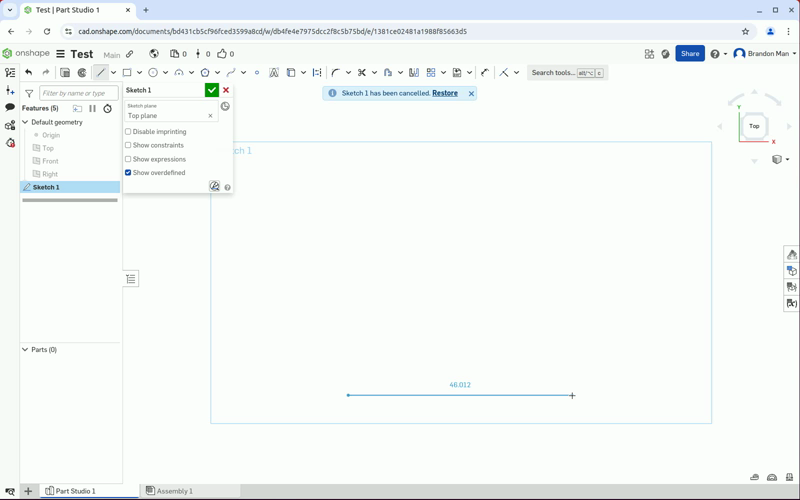
click(572, 395)
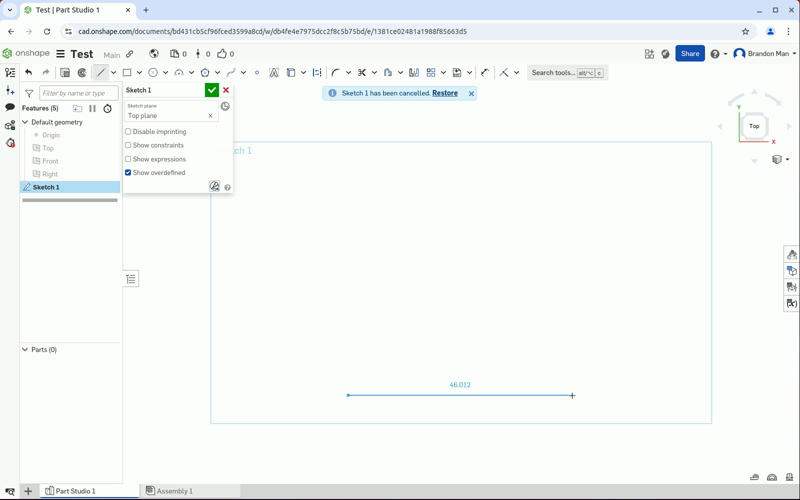
key_up(shift)
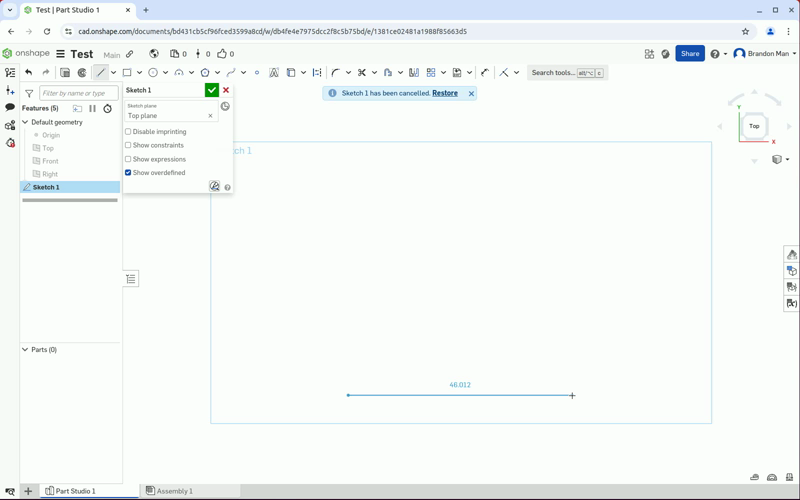
key_down(shift)
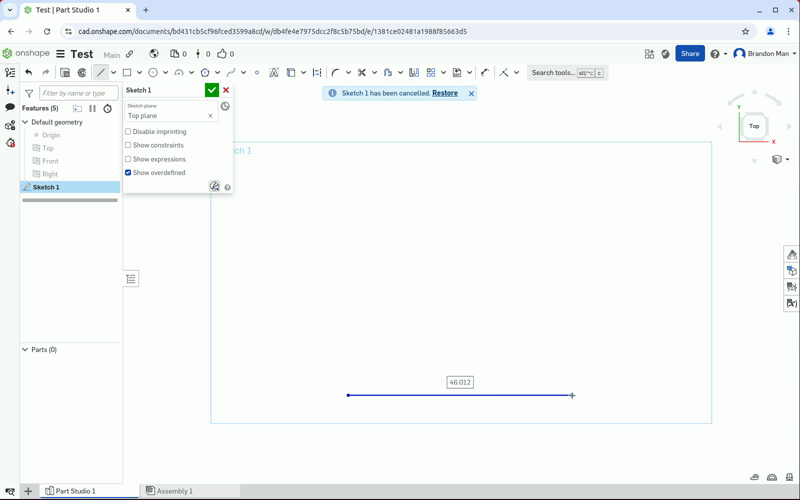
mouse_move(572, 171)
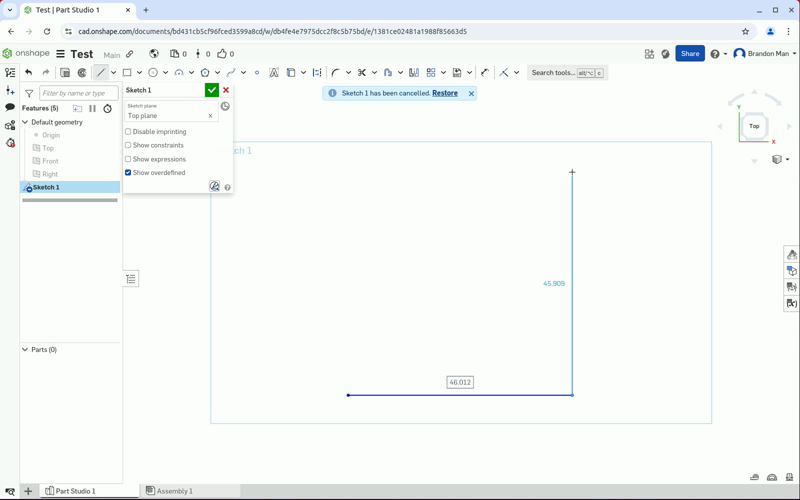
click(572, 171)
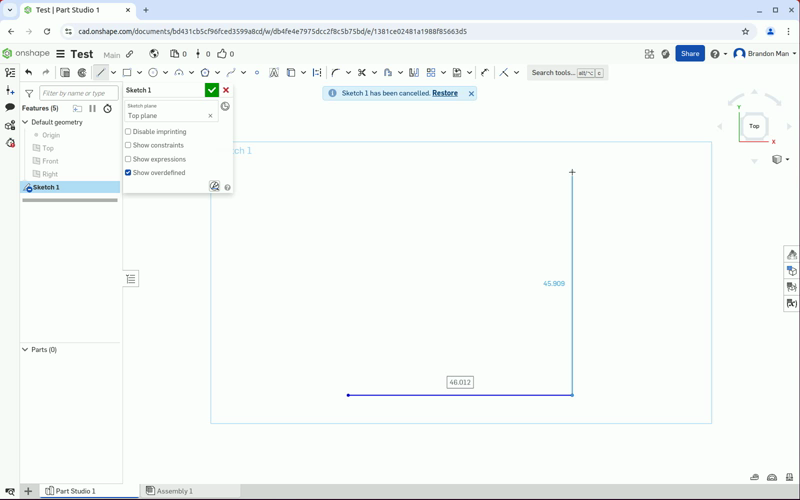
key_up(shift)
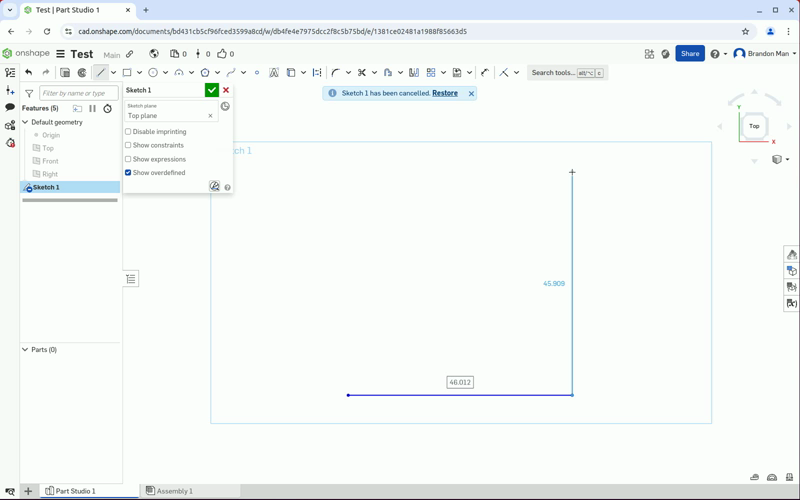
key_down(shift)
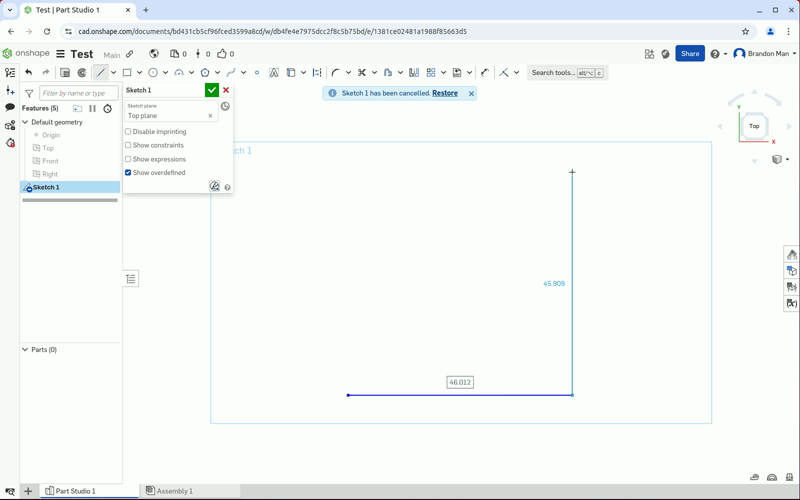
mouse_move(348, 171)
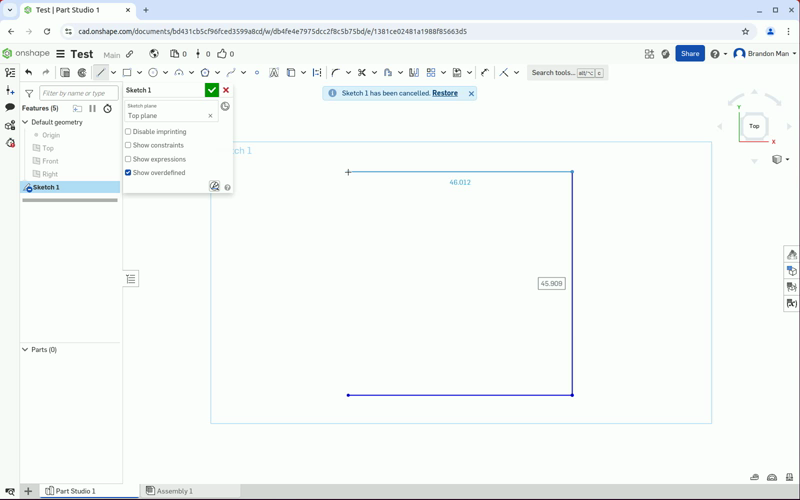
click(348, 171)
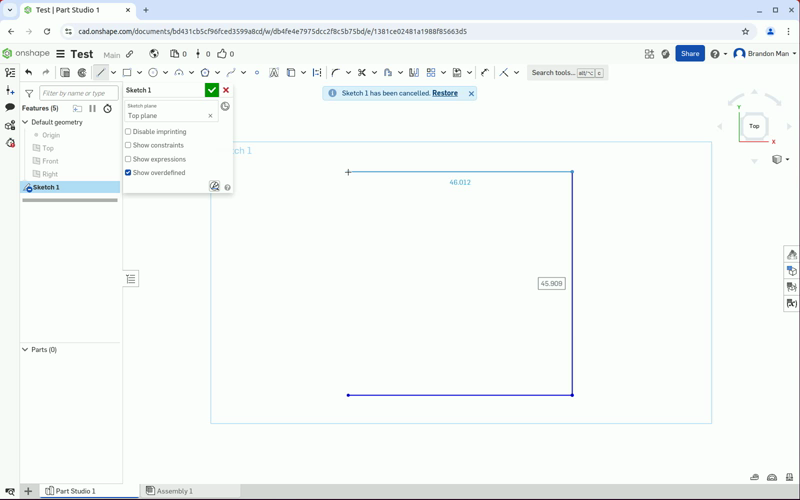
key_up(shift)
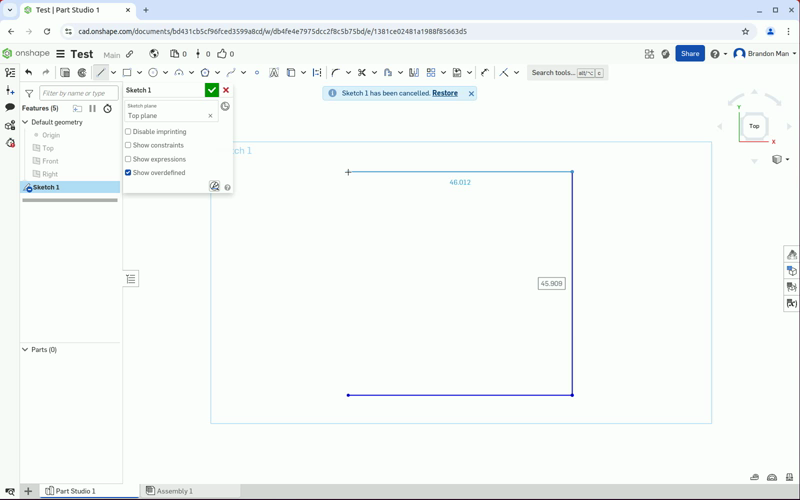
key_down(shift)
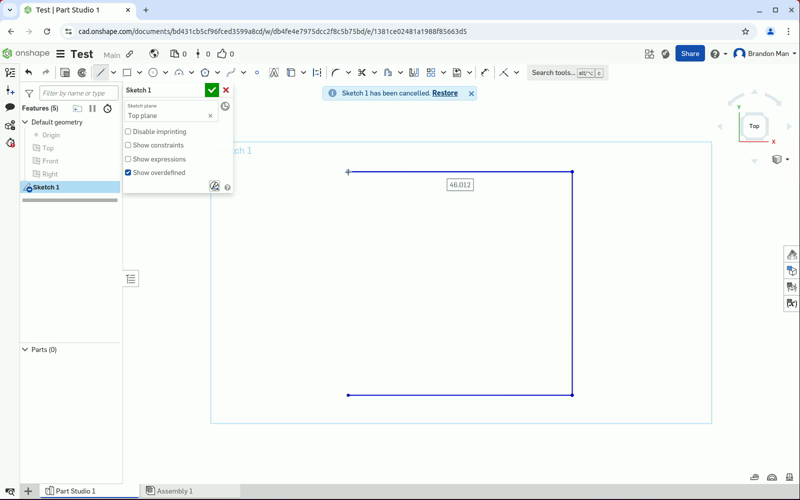
mouse_move(348, 395)
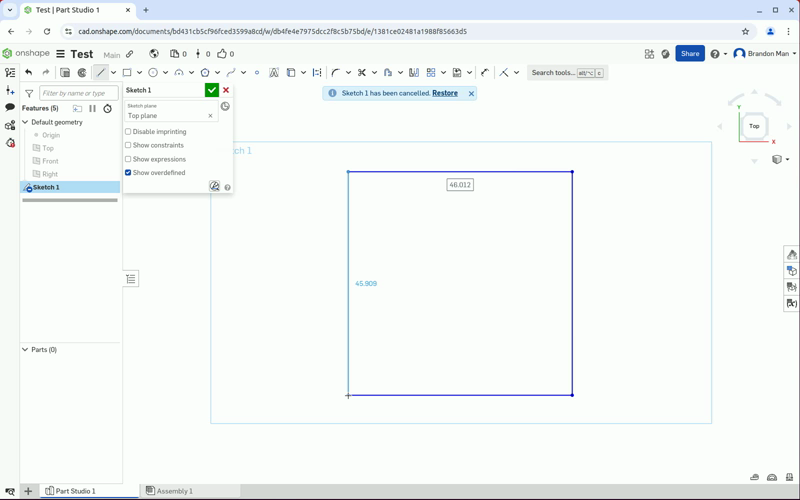
key_up(shift)
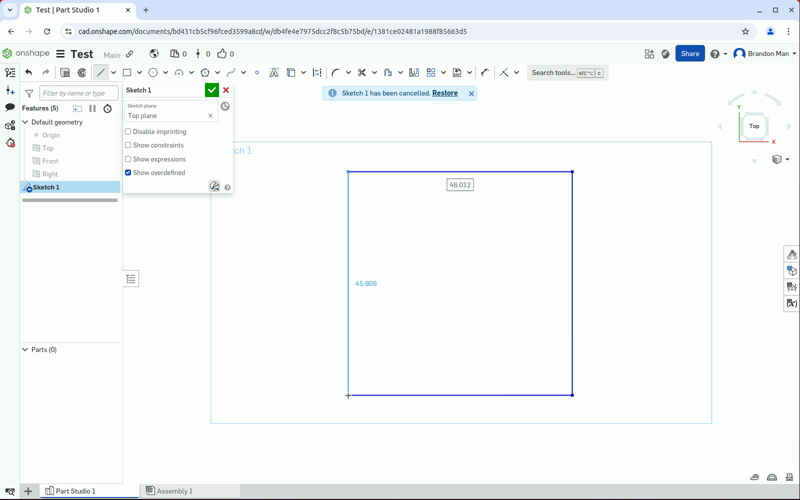
click(348, 395)
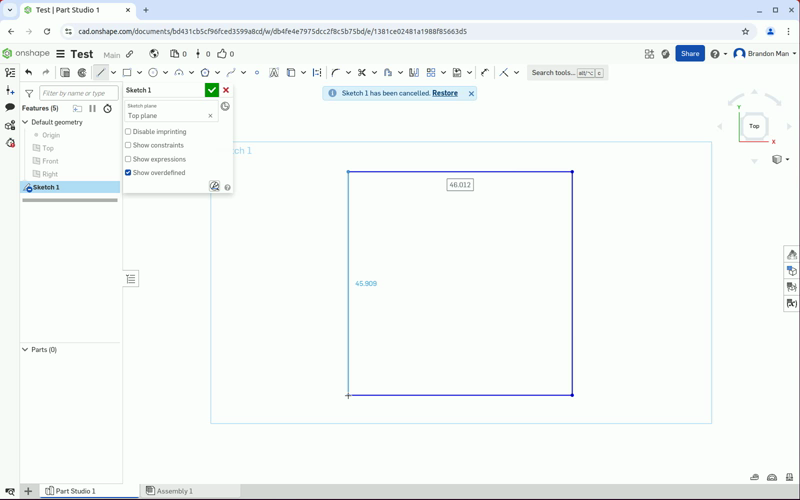
key(esc)
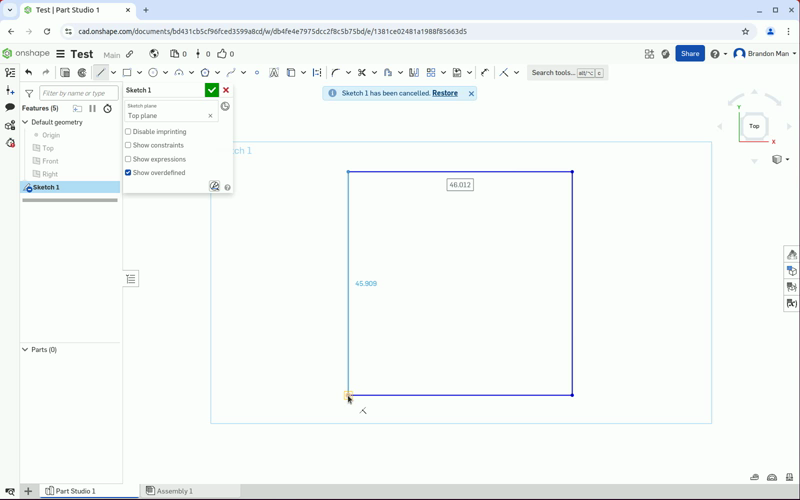
mouse_move(470, 271)
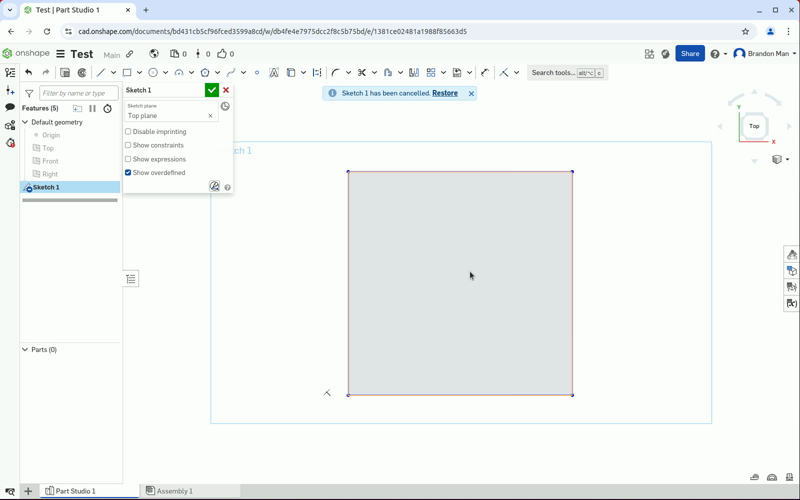
click(470, 271)
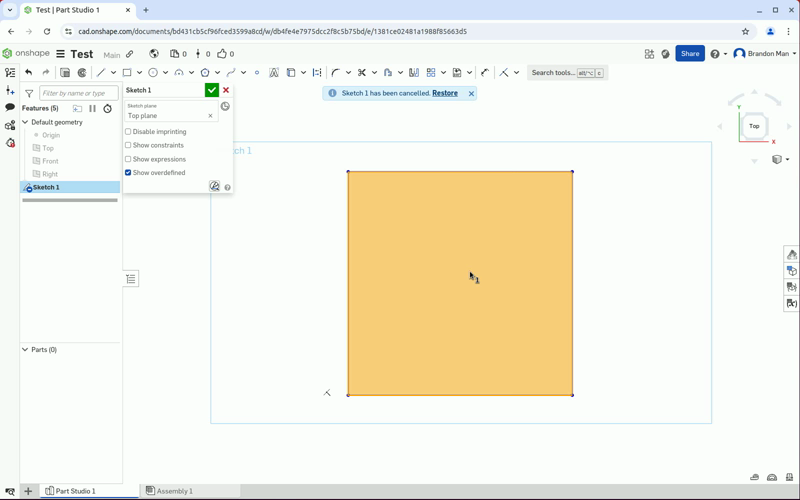
mouse_move(73, 352)
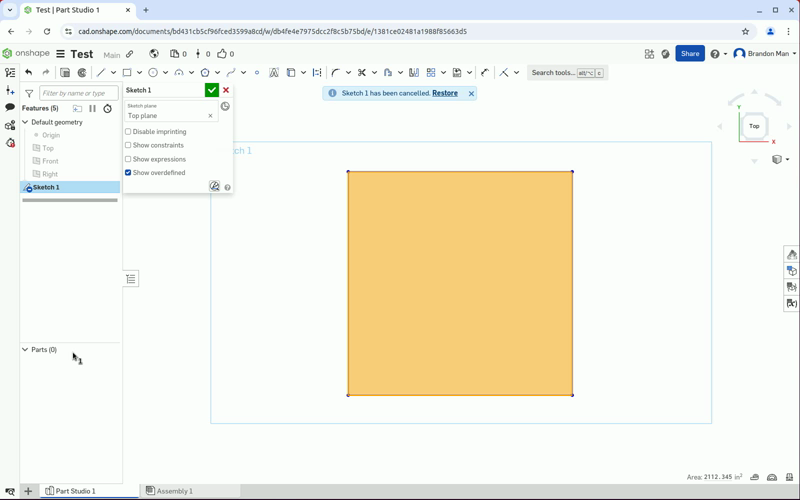
key(shift+y)
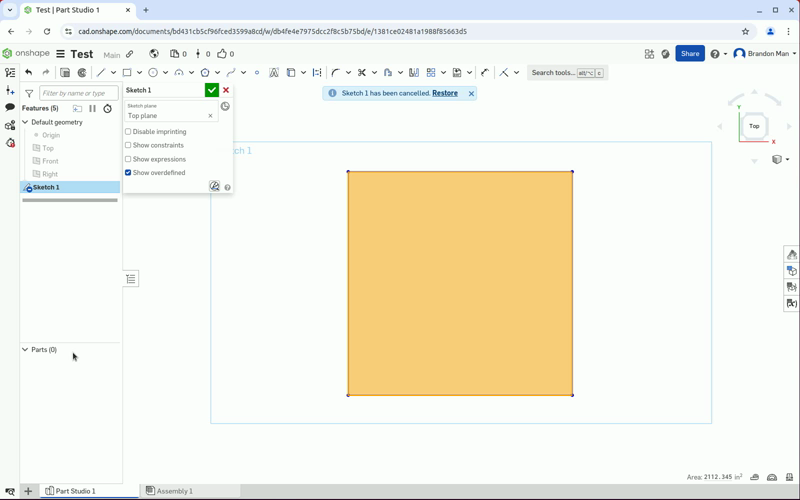
key(shift+e)
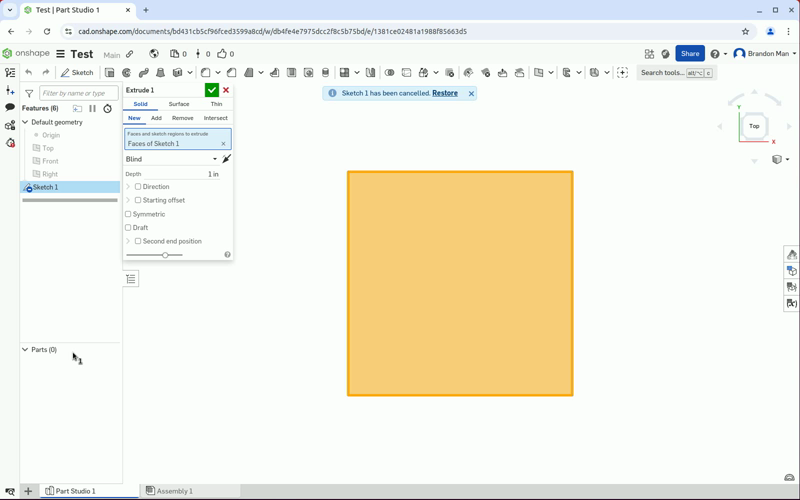
mouse_move(143, 106)
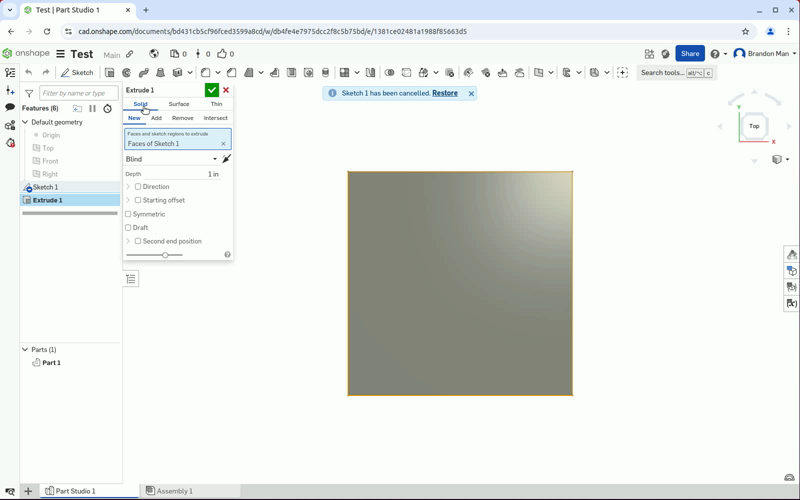
click(143, 106)
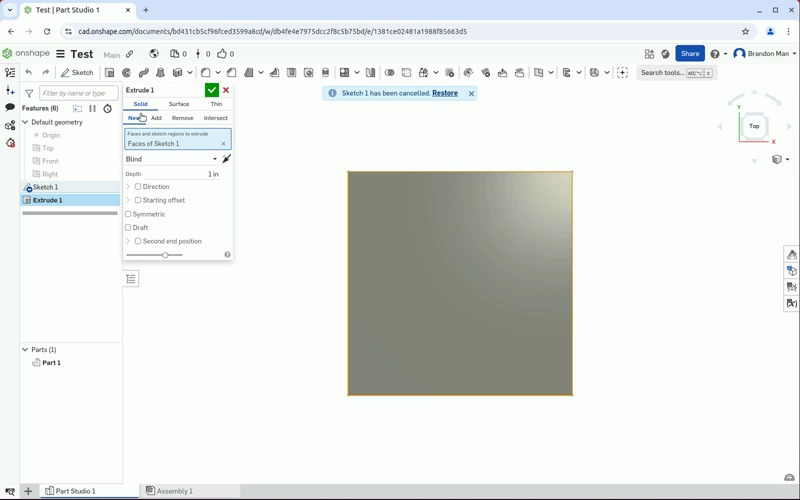
mouse_move(137, 120)
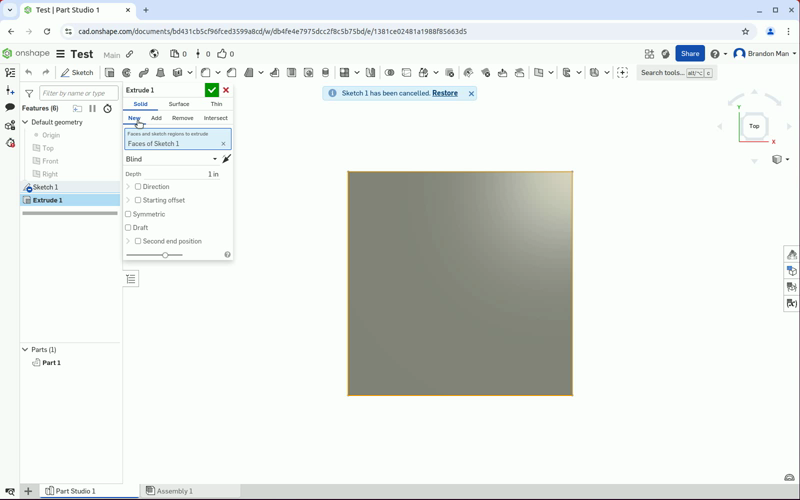
click(137, 120)
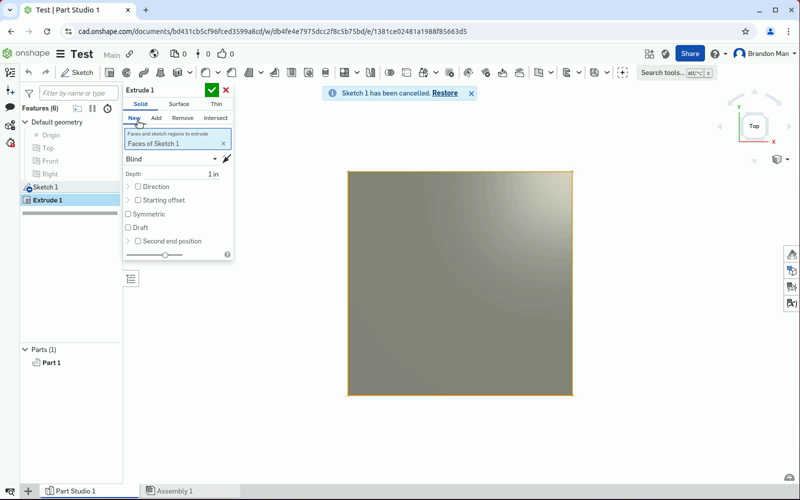
key(tab, 4)
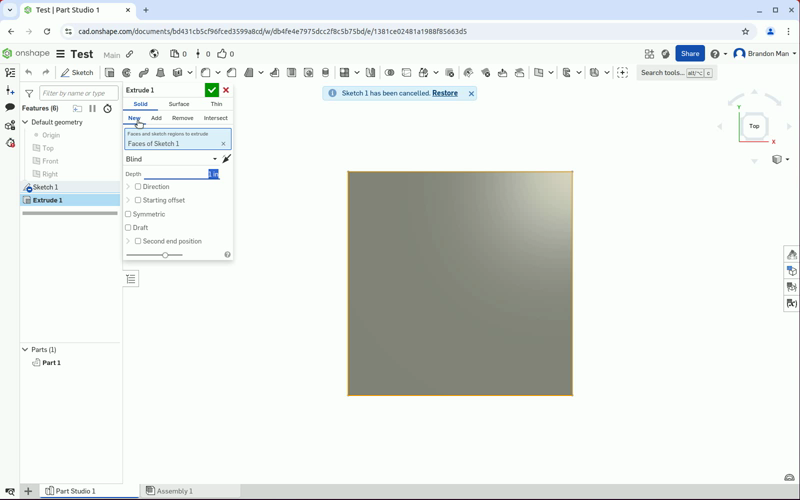
text(5.777)
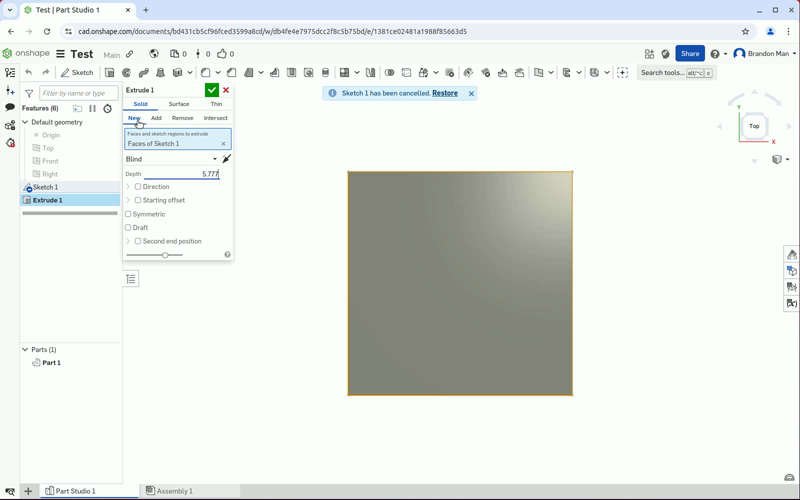
key(enter)
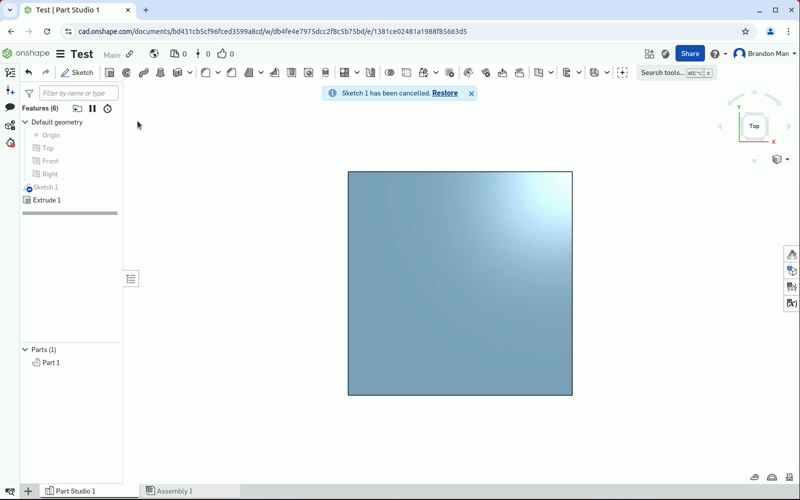
key(shift+h)
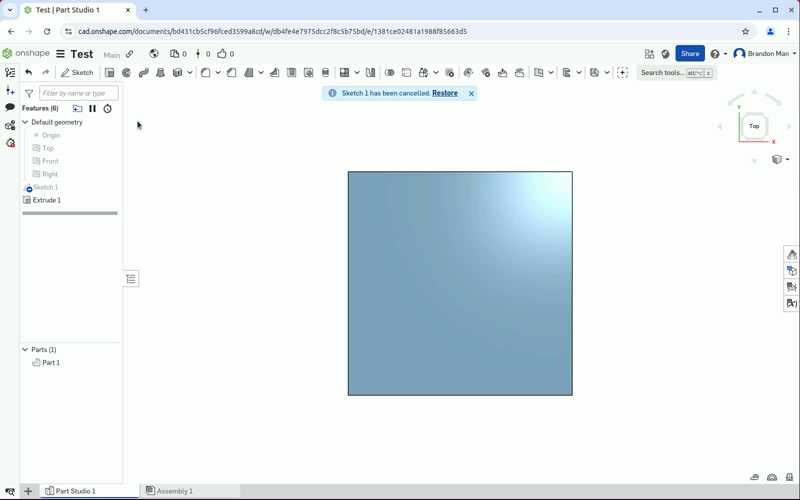
key(shift+h)
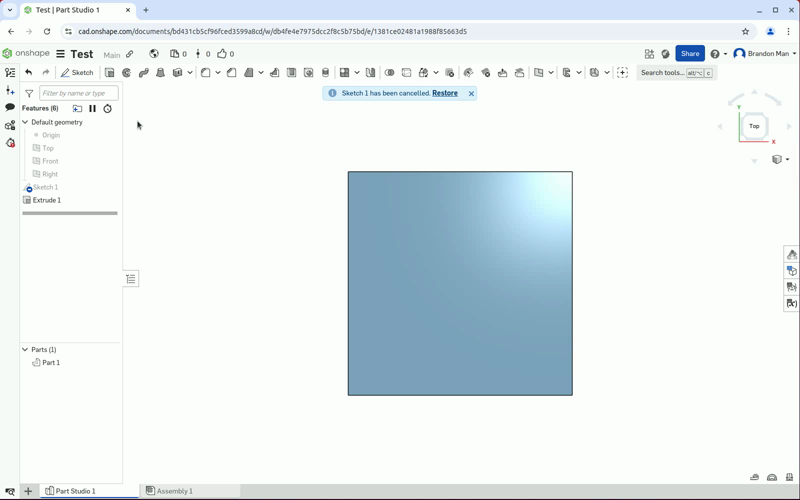
mouse_move(73, 189)
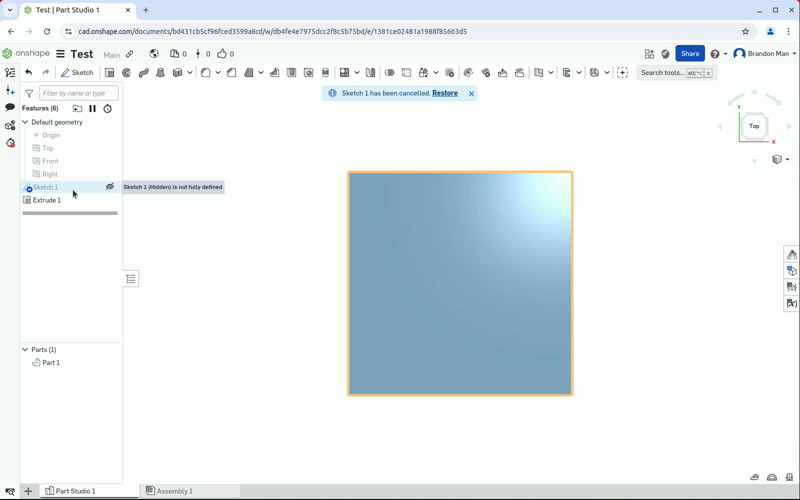
click(73, 189)
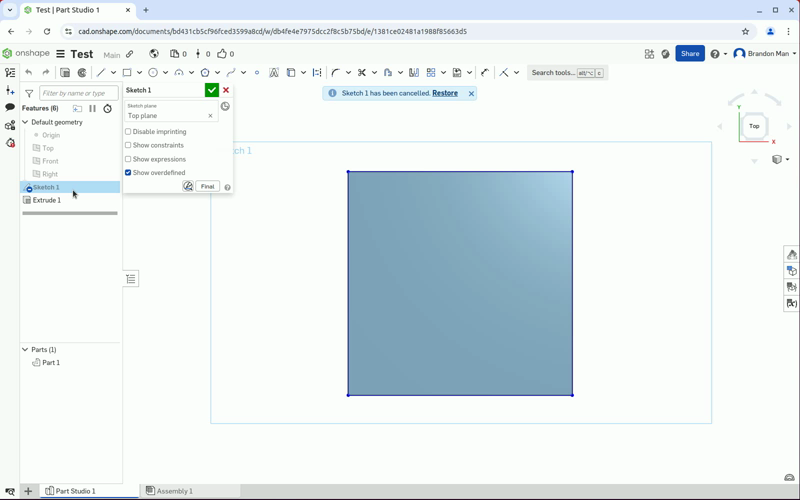
mouse_move(229, 92)
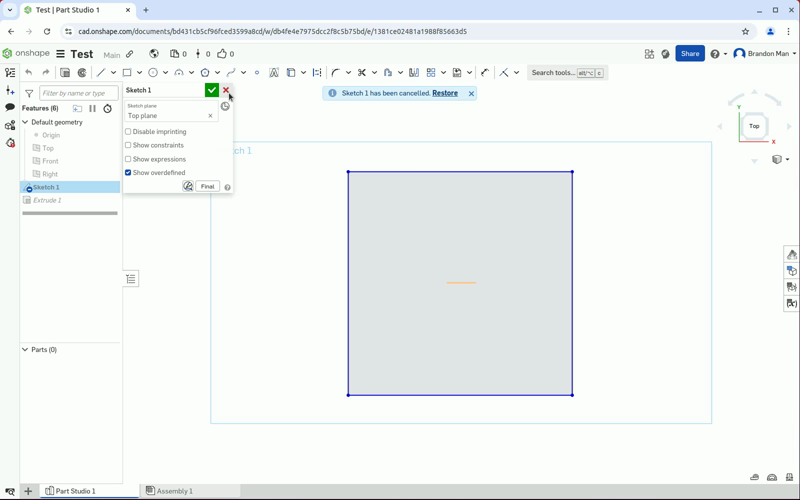
click(229, 92)
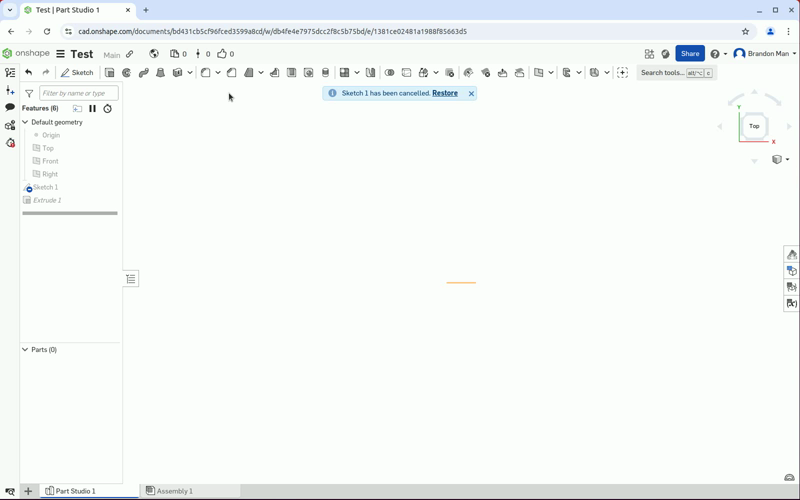
mouse_move(541, 75)
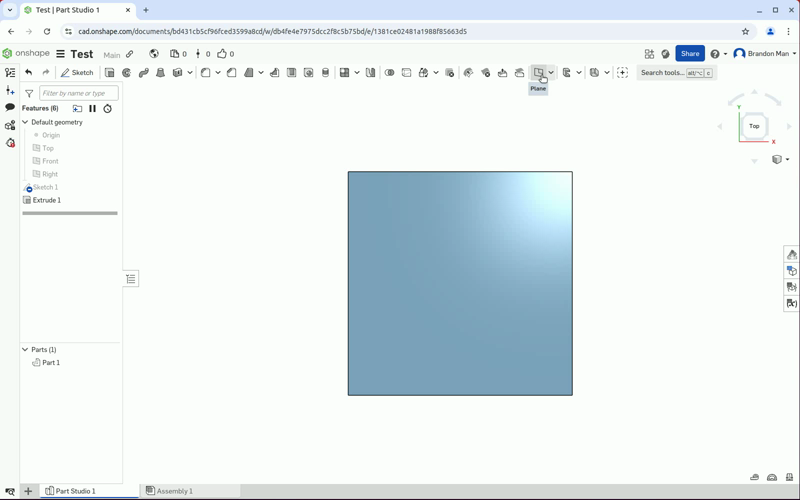
click(541, 75)
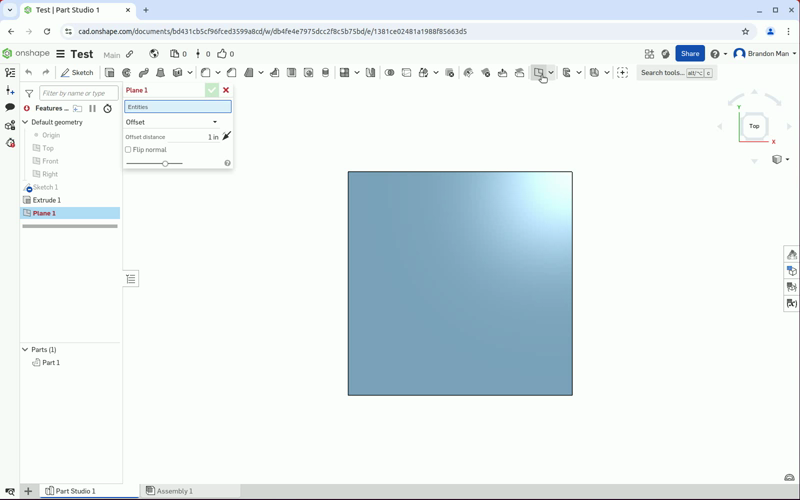
mouse_move(73, 150)
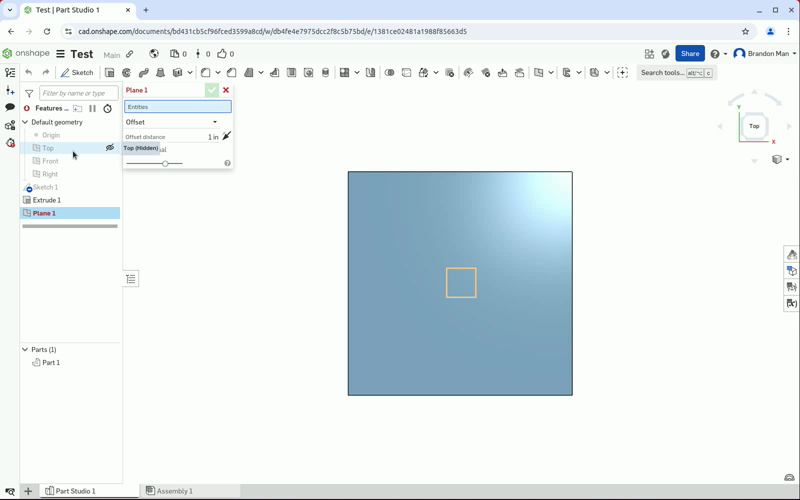
click(73, 150)
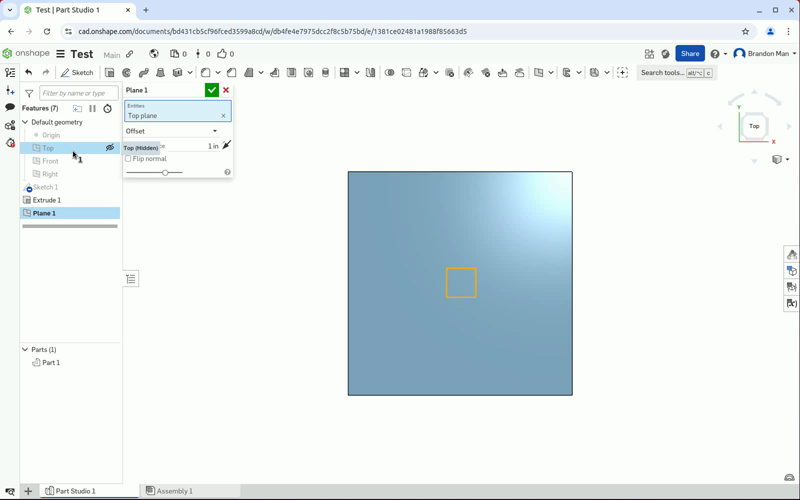
key(tab, 2)
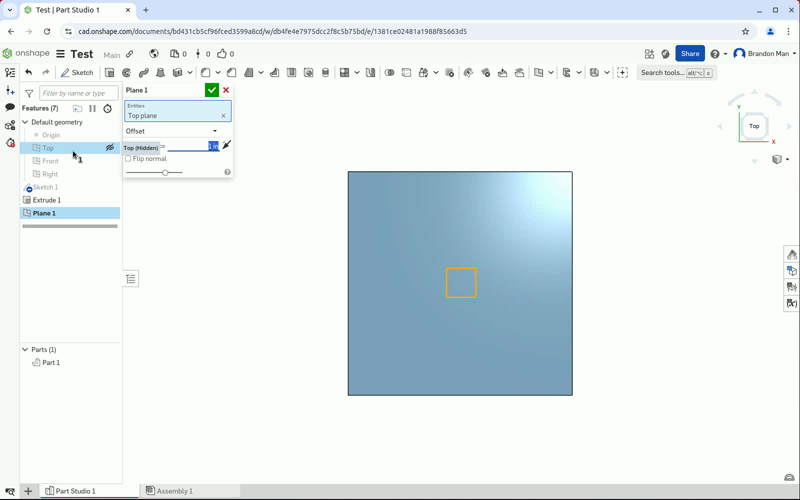
text(5.792)
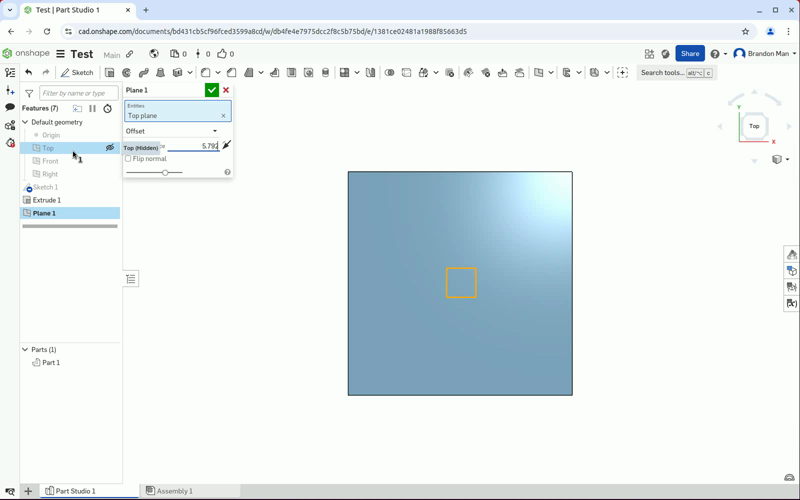
key(enter, 2)
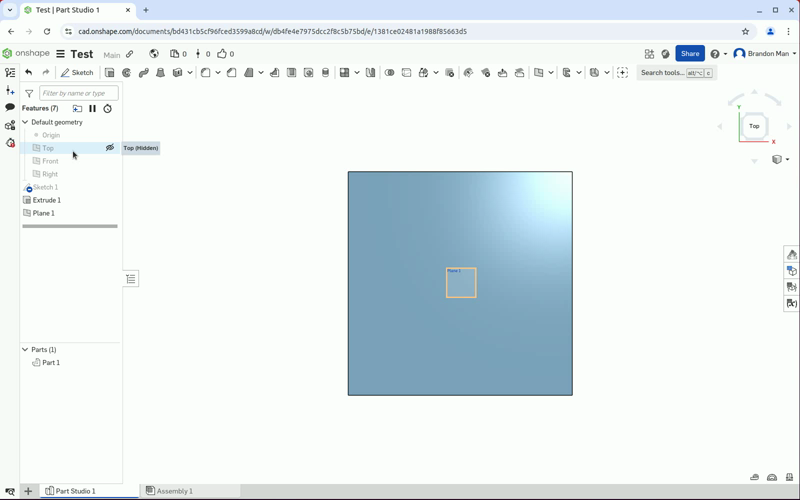
key(shift+s)
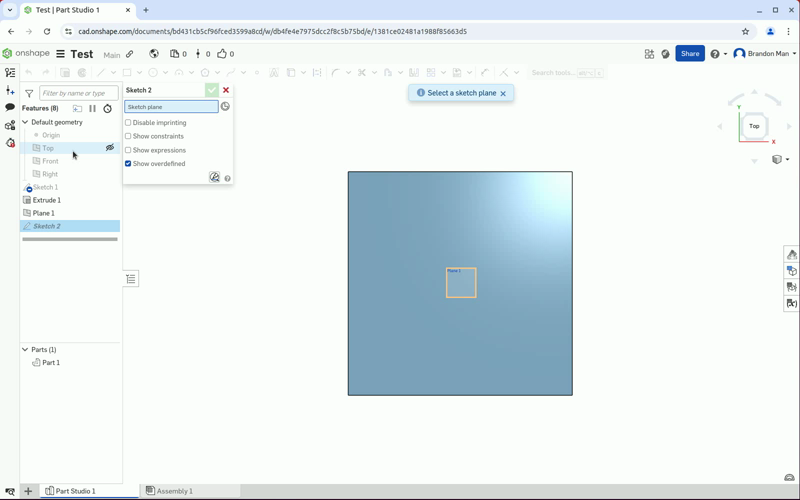
mouse_move(73, 215)
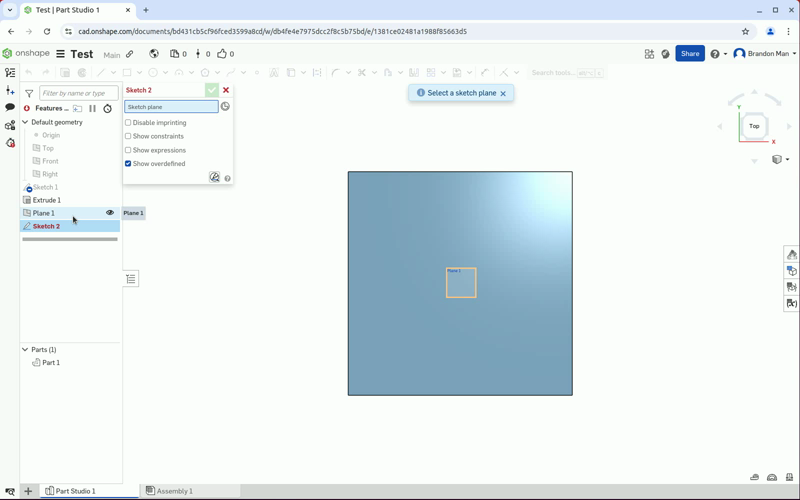
click(73, 215)
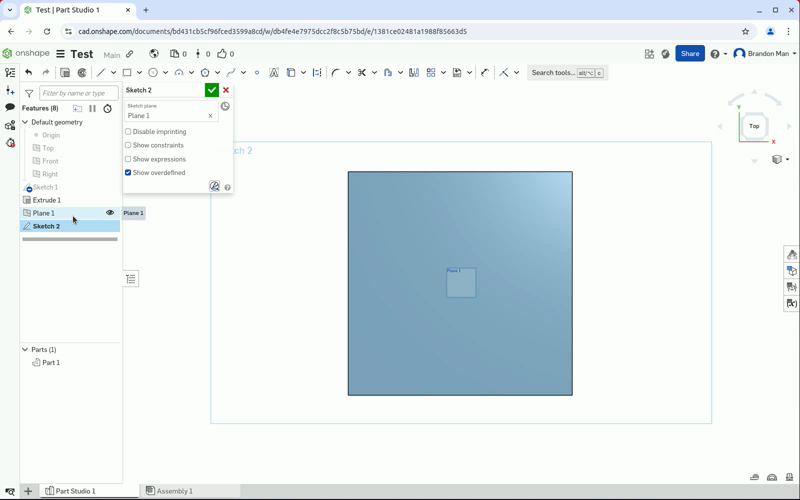
mouse_move(73, 352)
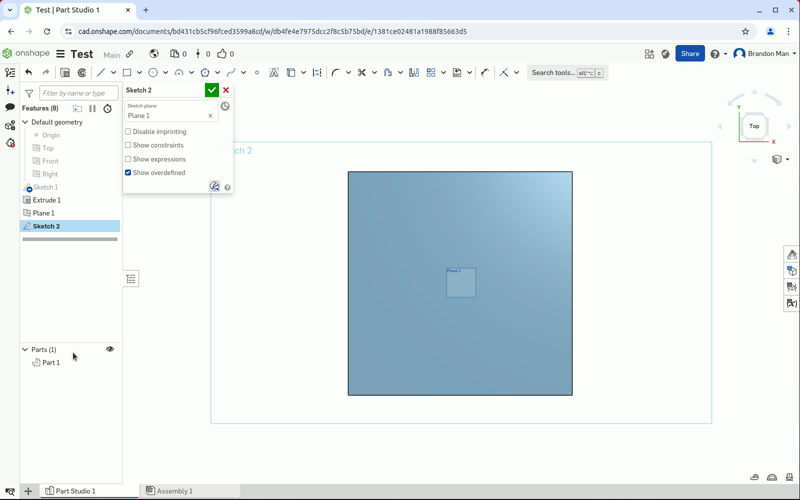
key(y)
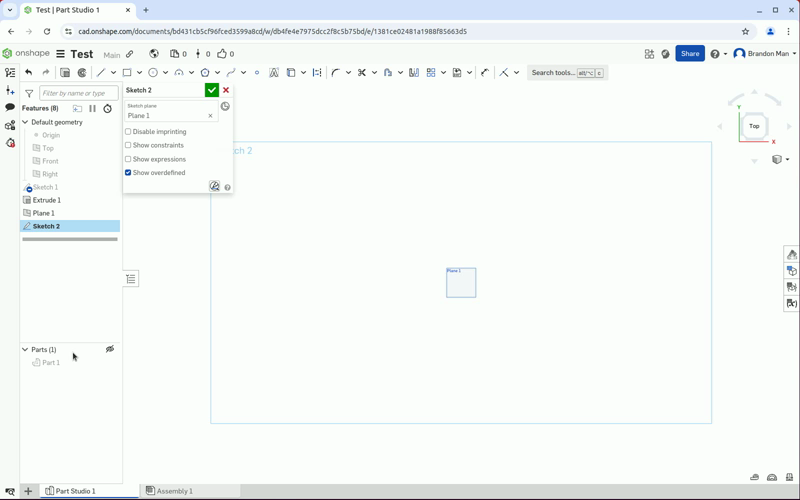
key(c)
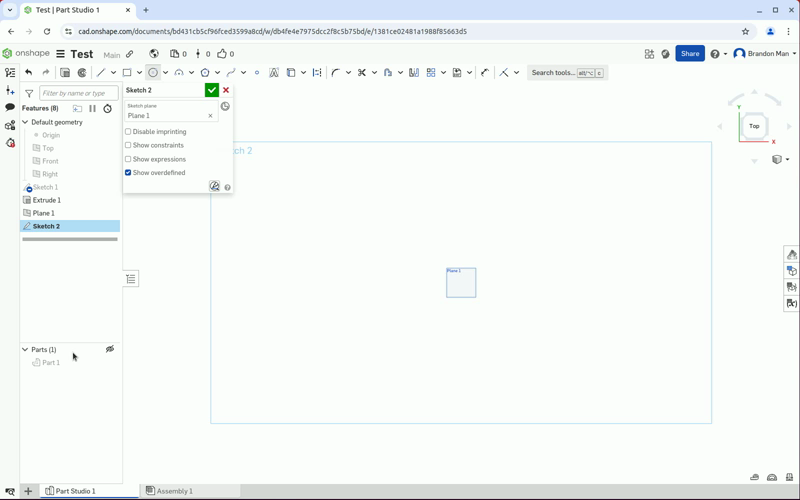
key_down(shift)
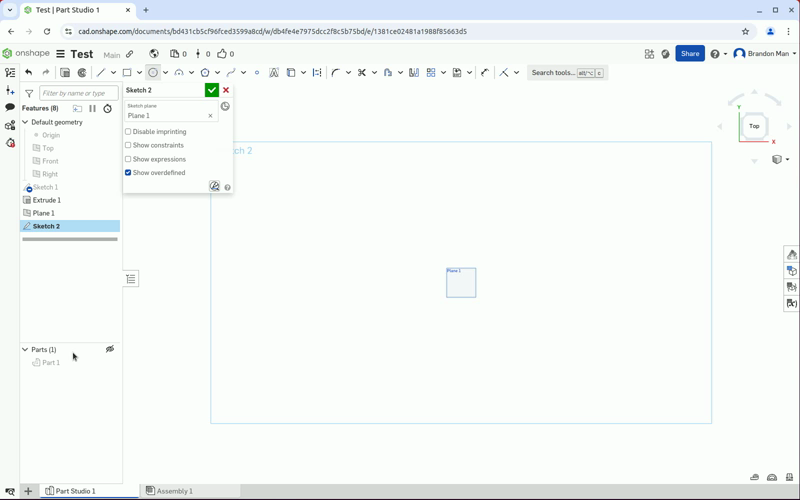
mouse_move(461, 282)
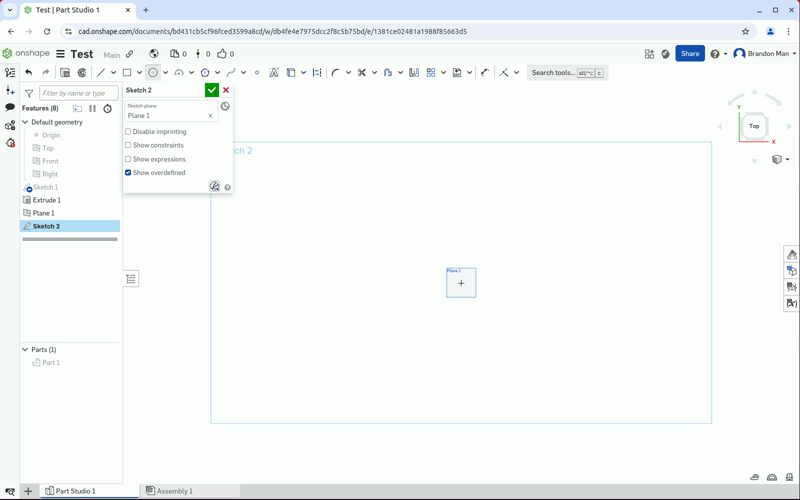
click(461, 282)
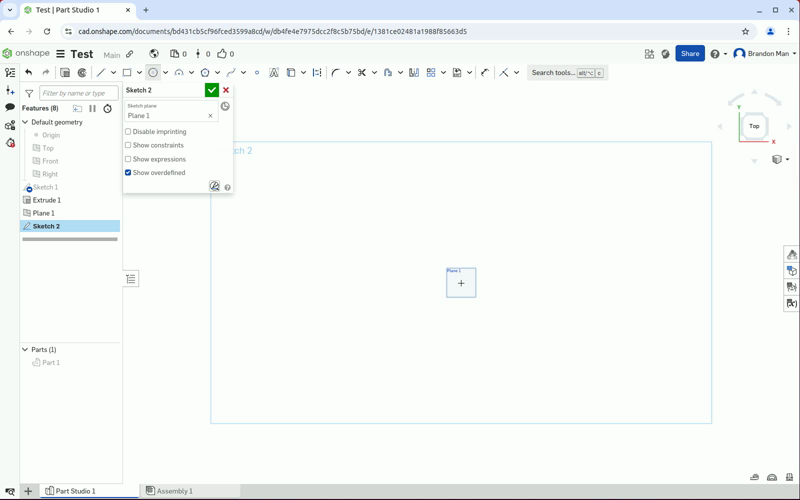
key_up(shift)
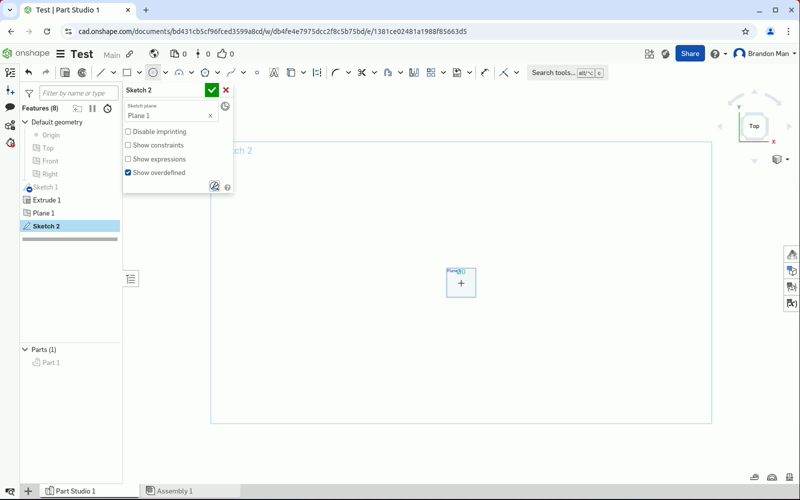
mouse_move(560, 282)
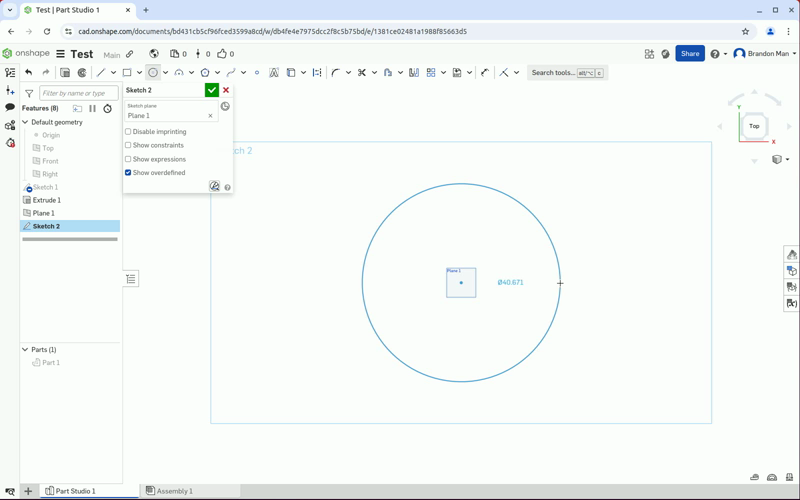
click(560, 282)
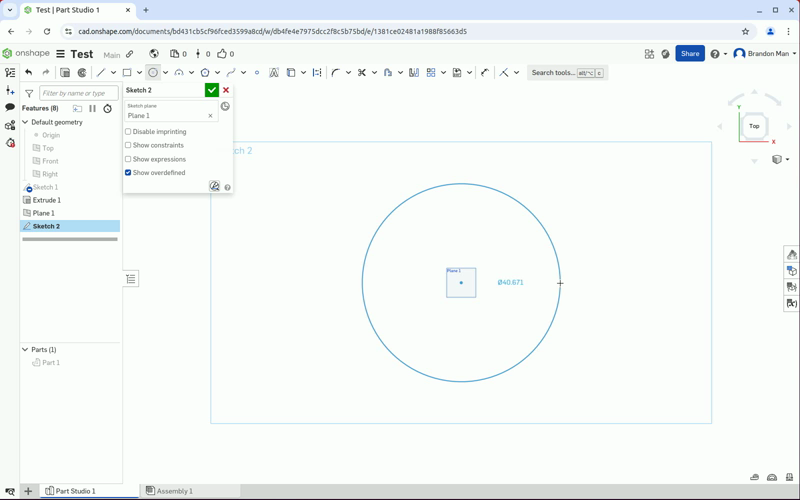
key(esc)
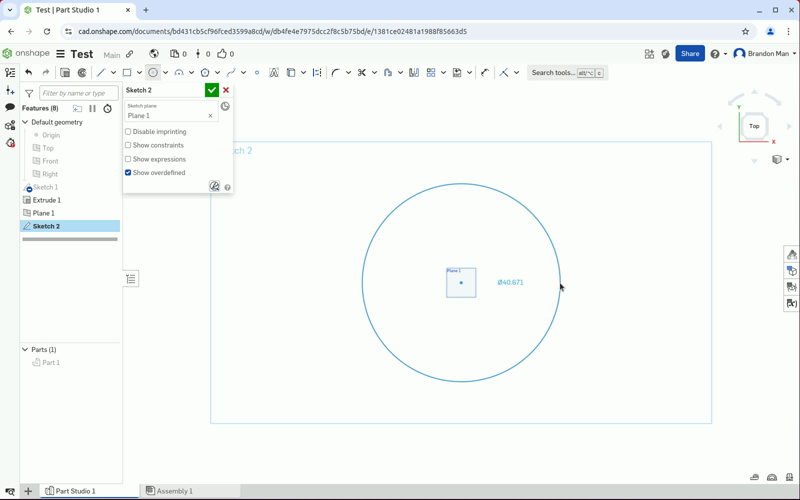
key(c)
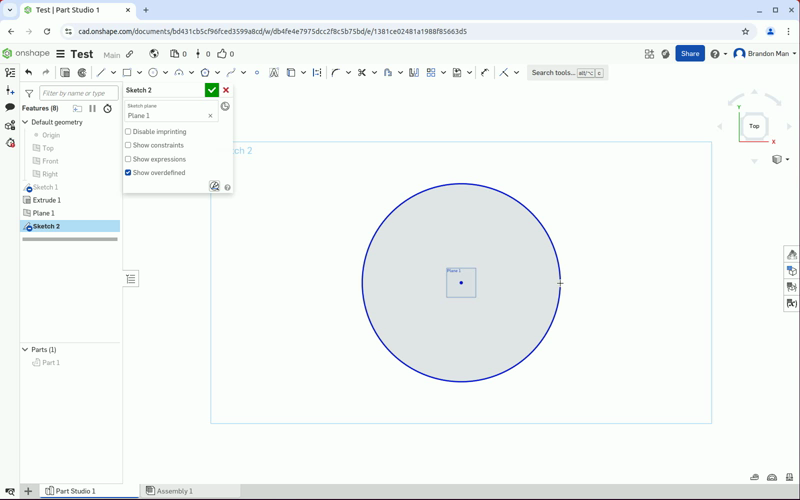
key_down(shift)
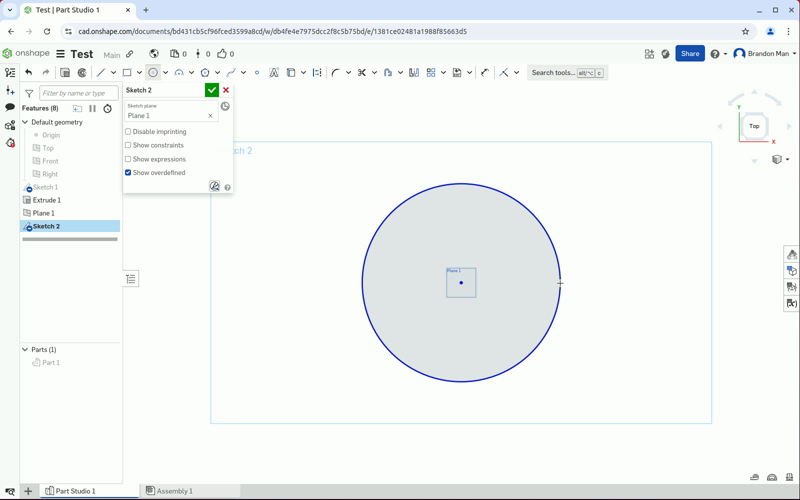
mouse_move(461, 282)
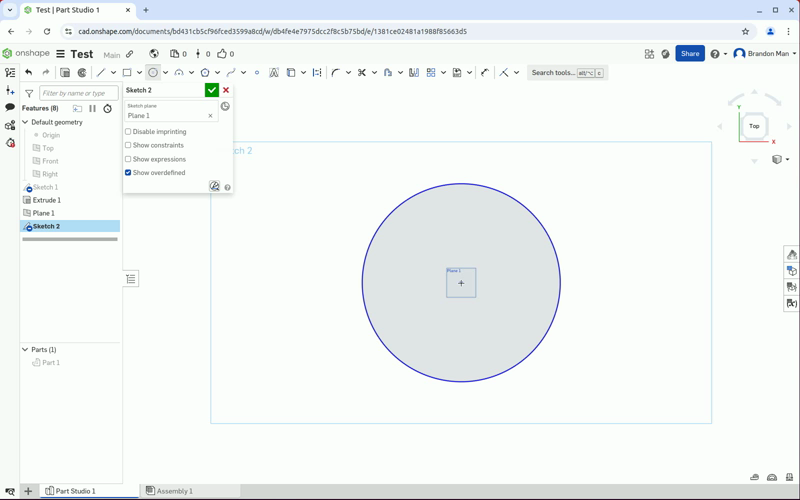
click(461, 282)
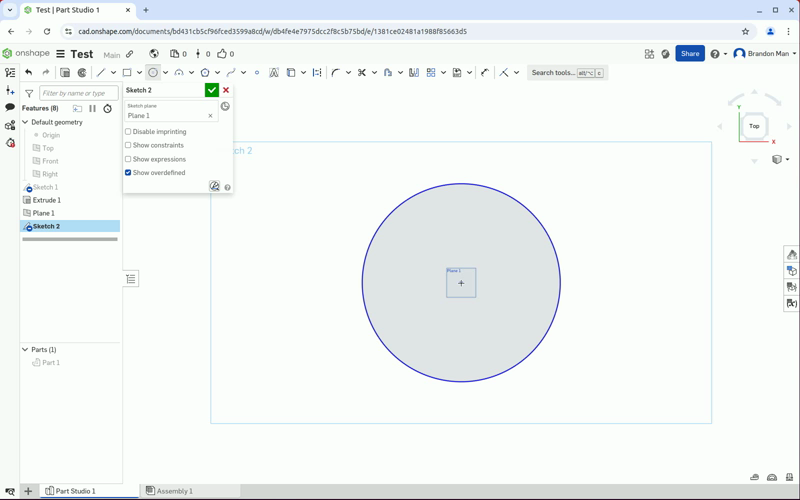
key_up(shift)
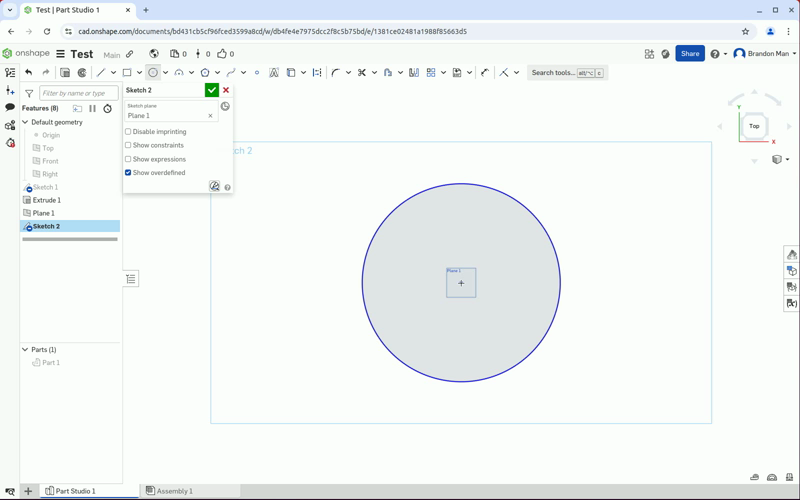
mouse_move(541, 282)
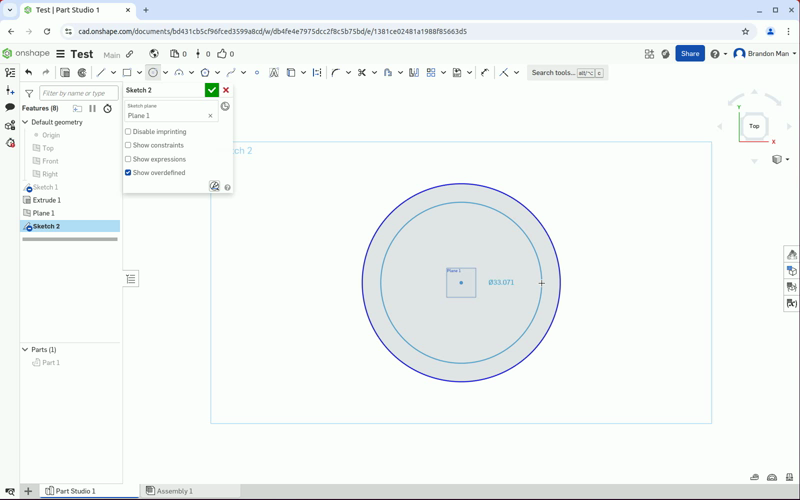
click(541, 282)
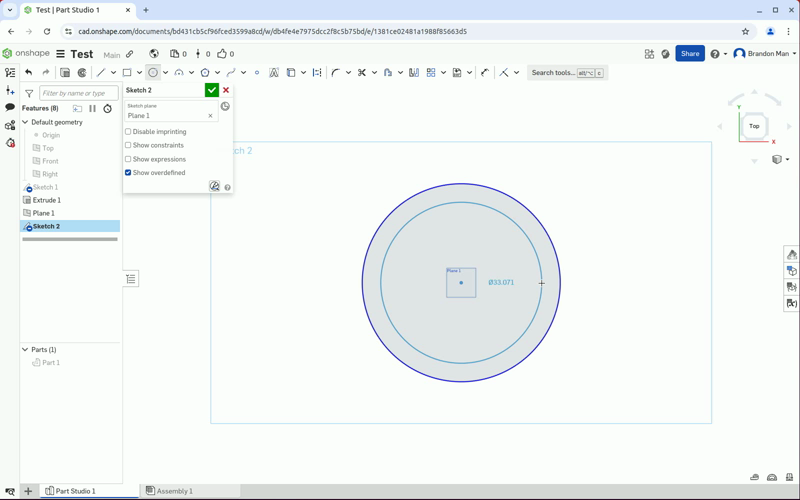
key(esc)
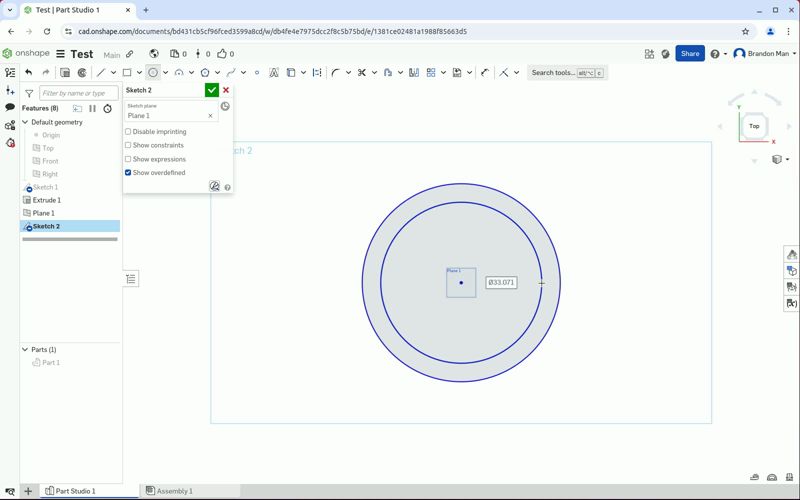
mouse_move(491, 367)
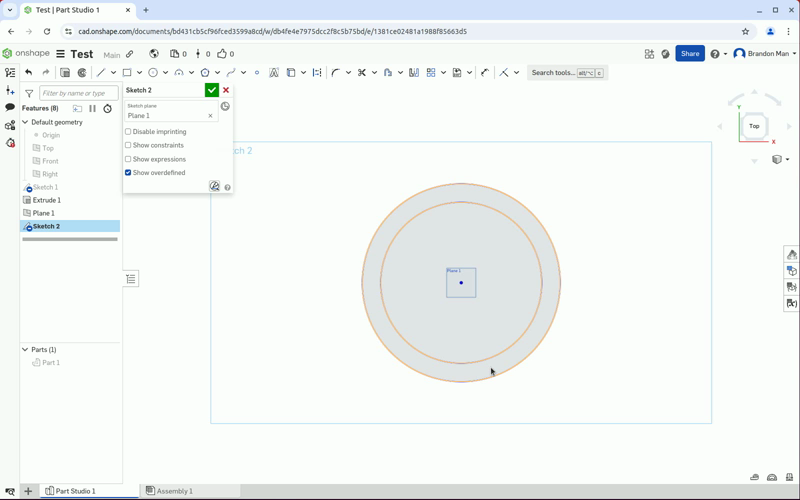
click(491, 367)
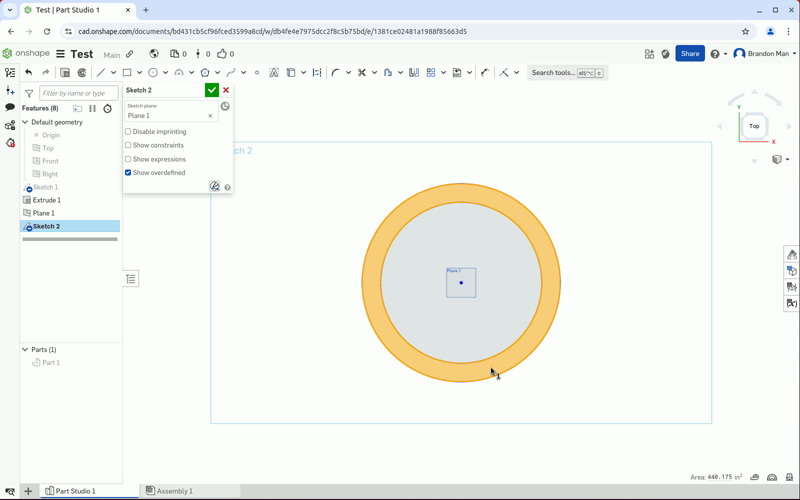
mouse_move(73, 352)
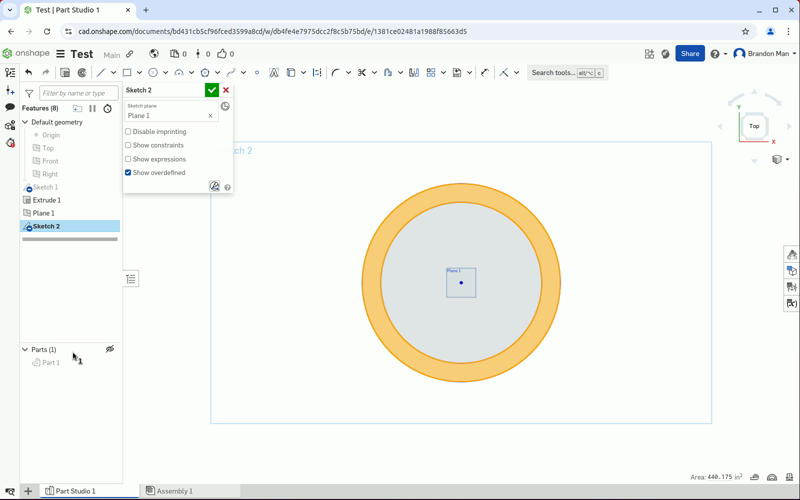
key(shift+y)
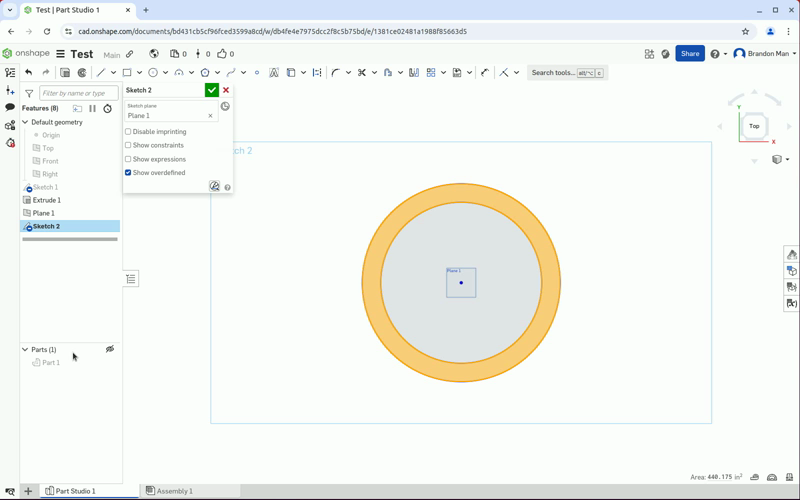
key(shift+e)
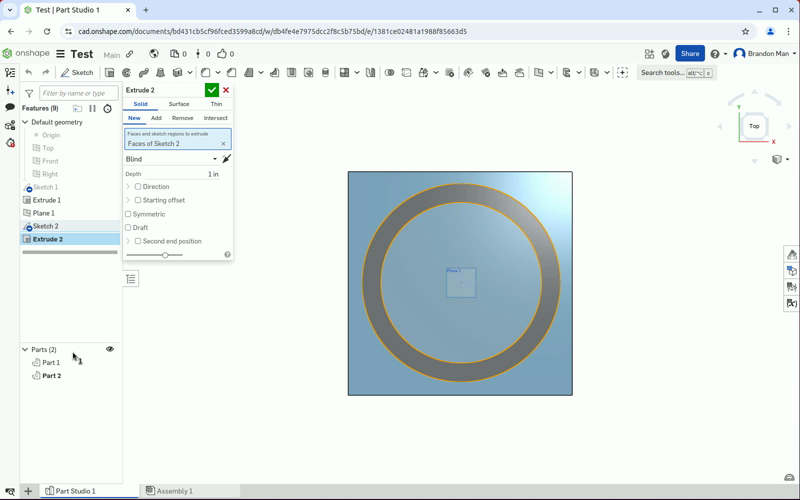
mouse_move(143, 106)
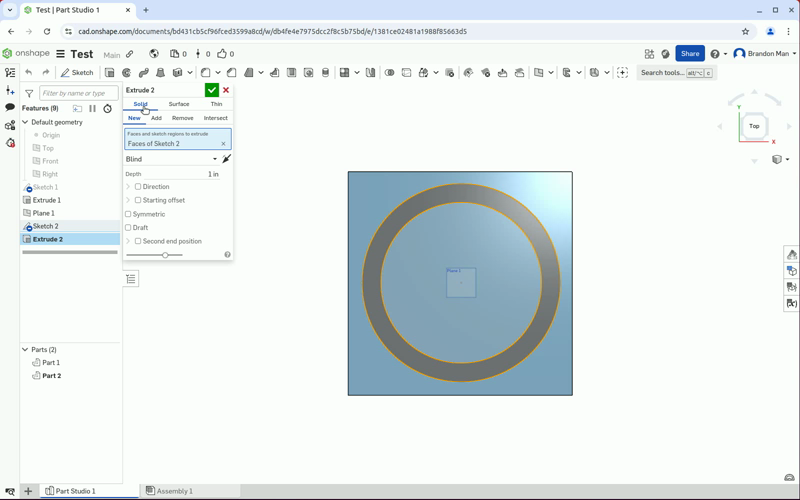
click(143, 106)
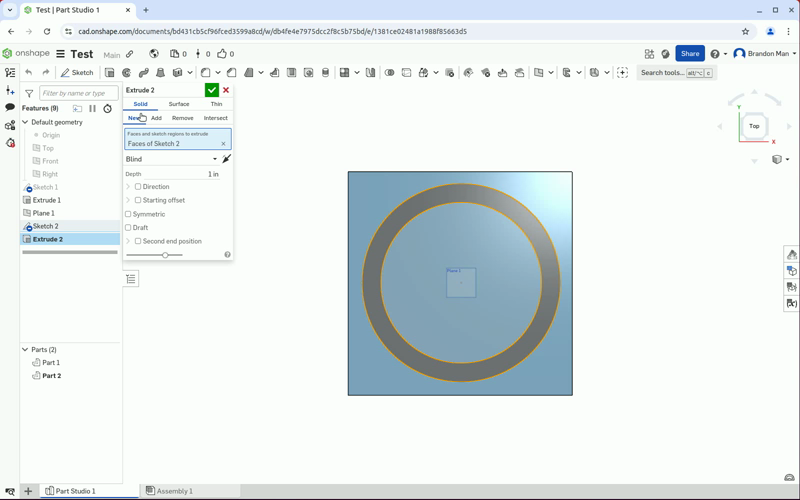
mouse_move(137, 120)
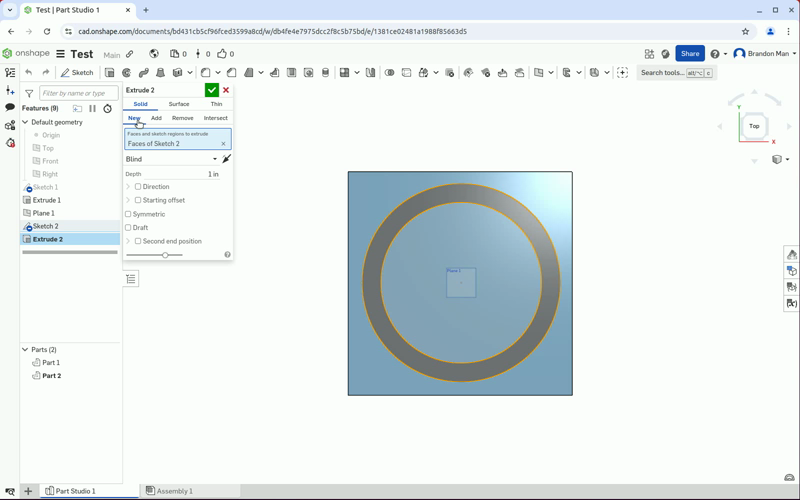
click(137, 120)
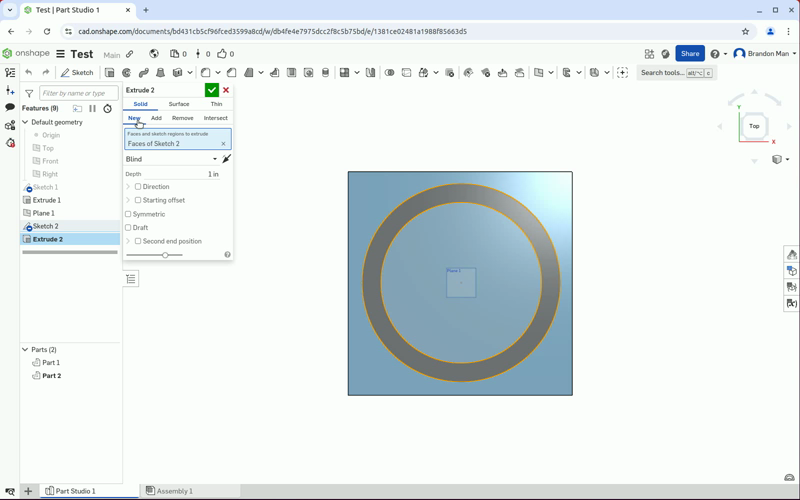
key(tab, 4)
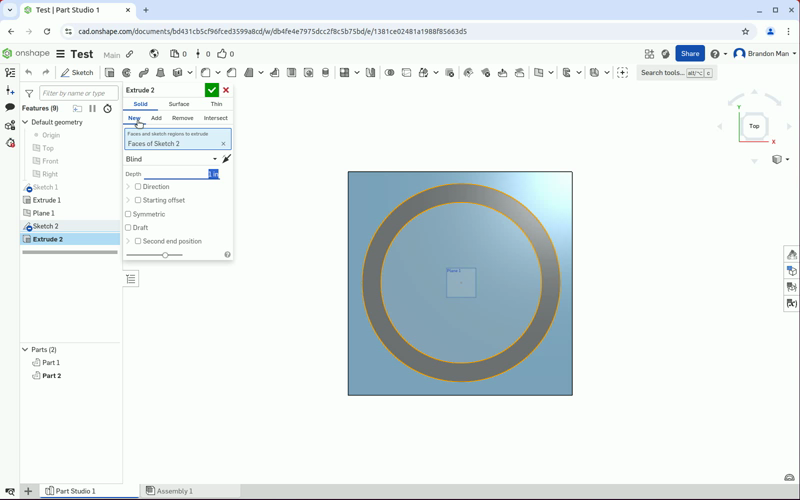
text(5.777)
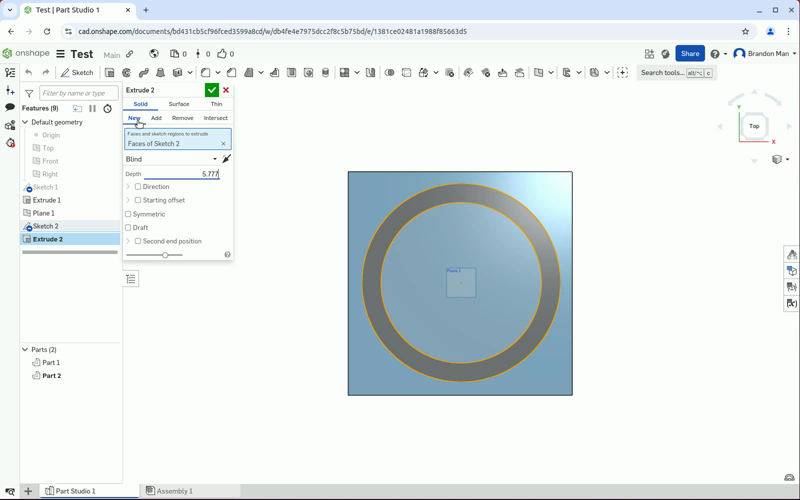
key(enter)
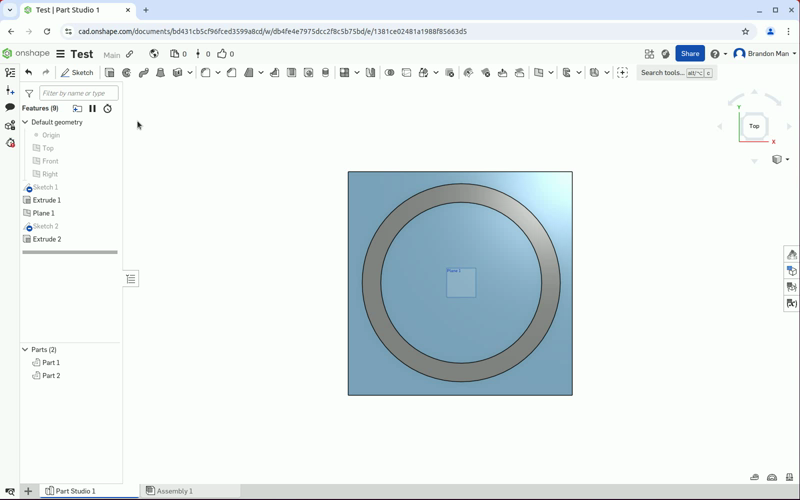
key(shift+h)
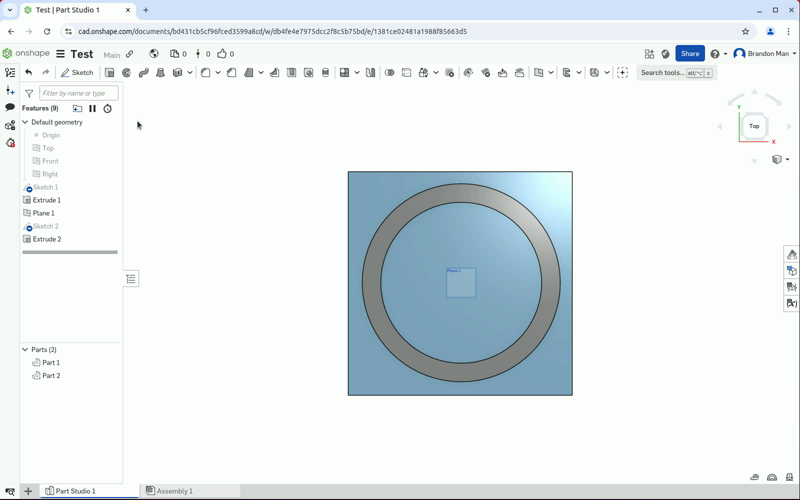
key(shift+h)
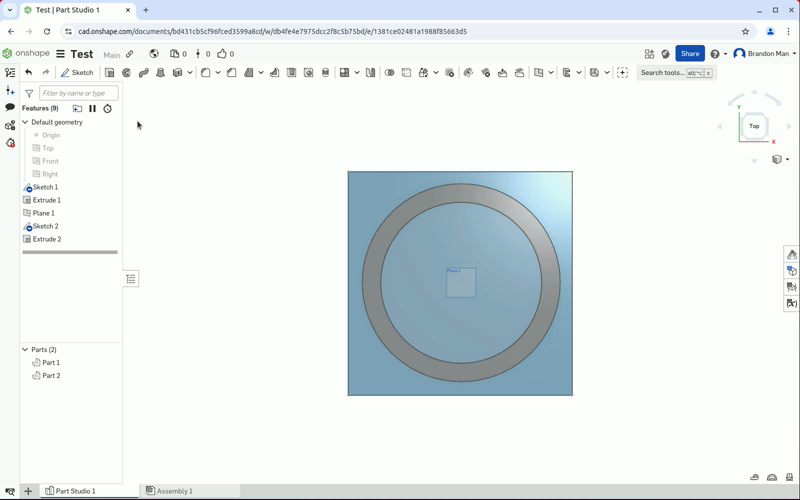
key(shift+7)
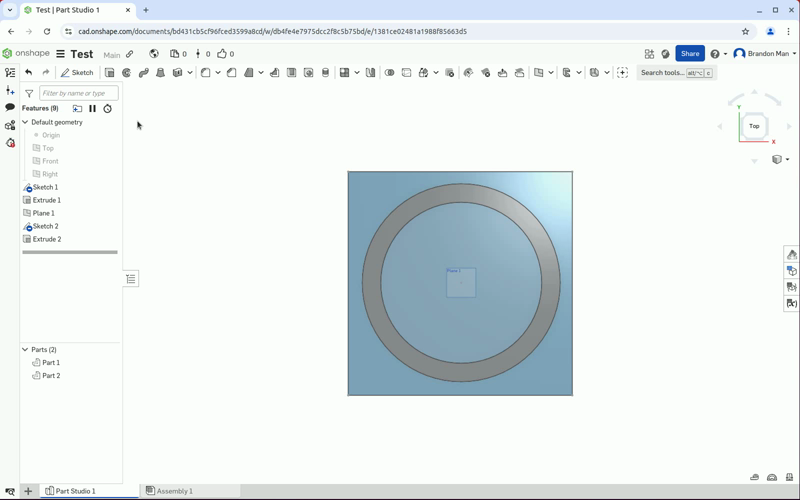
key(up, 3)
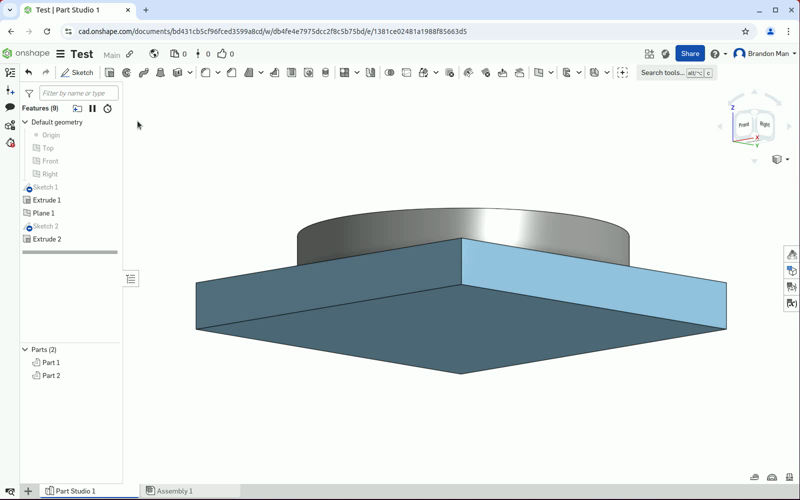
key(left, 3)
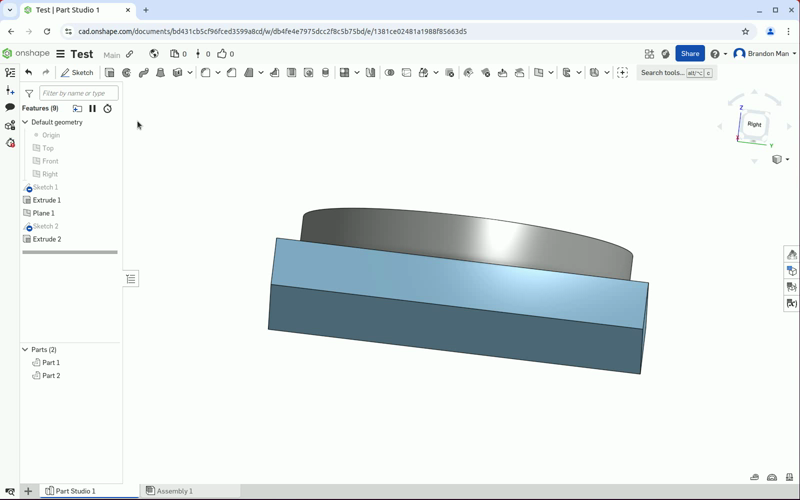
key(right, 3)
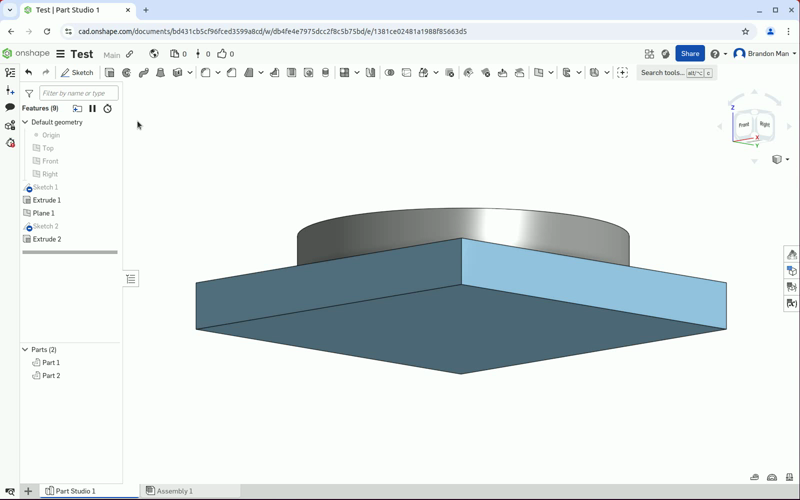
key(down, 3)
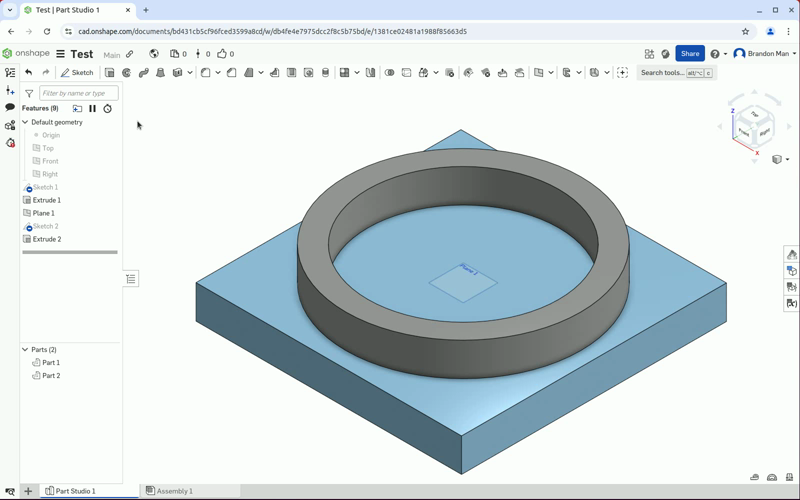
mouse_move(73, 189)
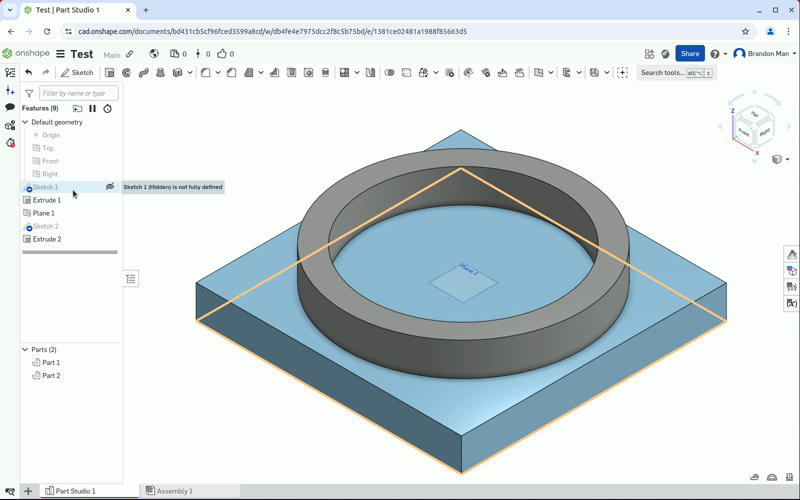
click(73, 189)